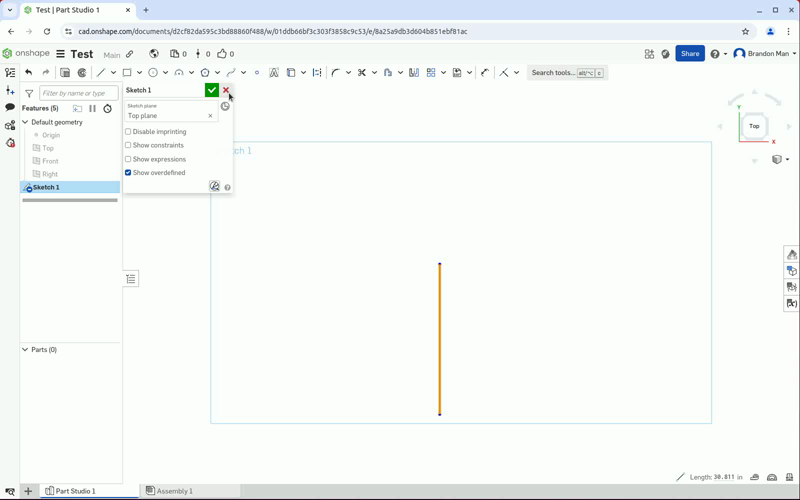
key(shift+h)
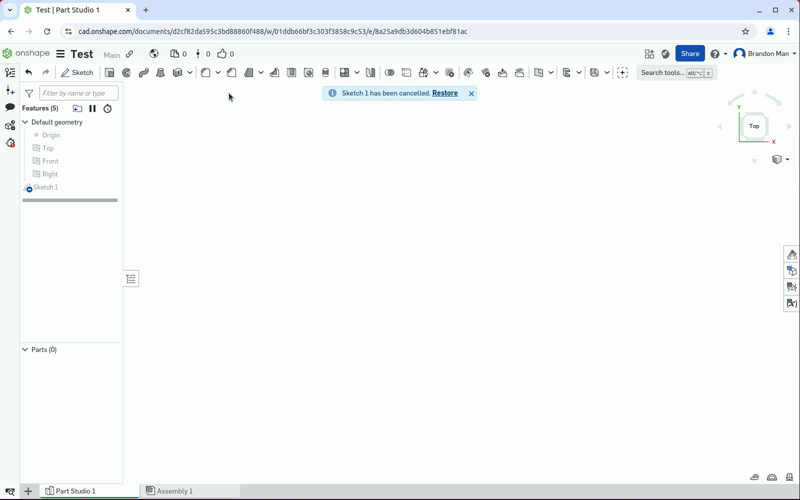
mouse_move(73, 352)
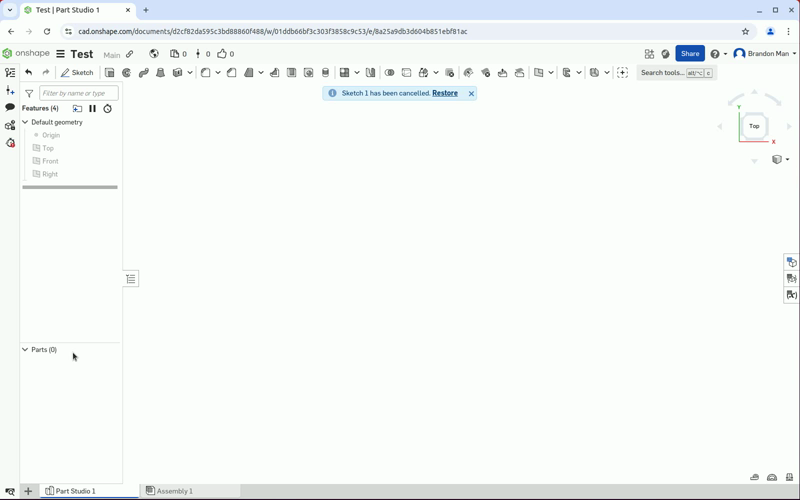
key(y)
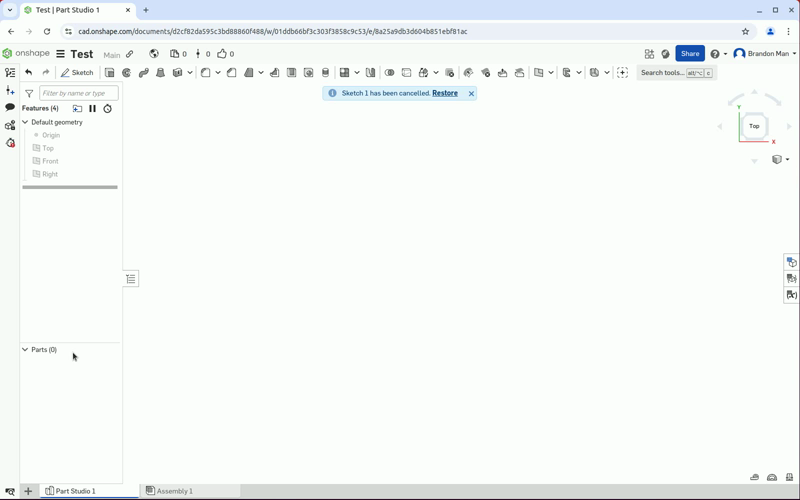
key(shift+p)
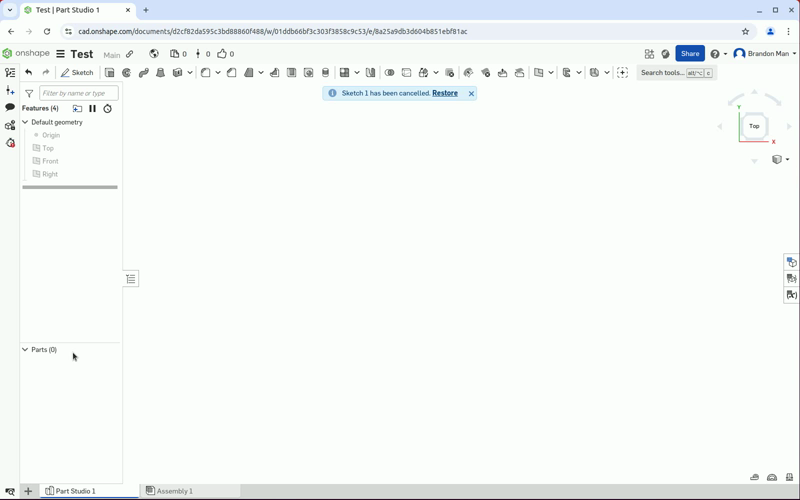
key(space)
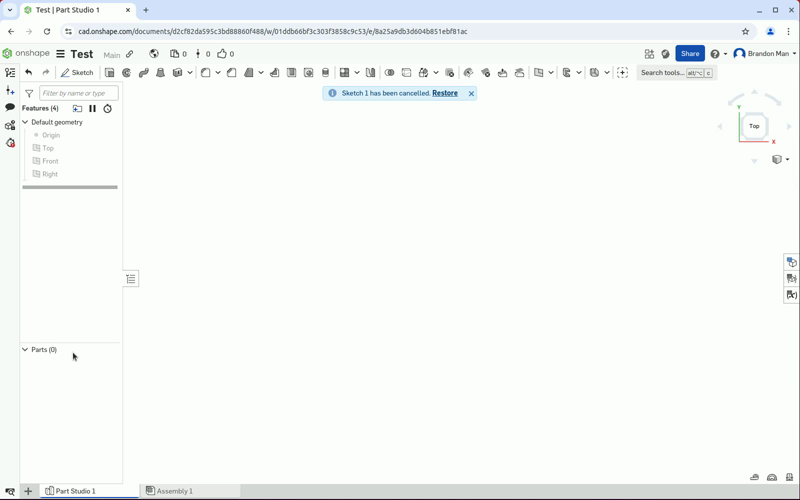
key_down(shift)
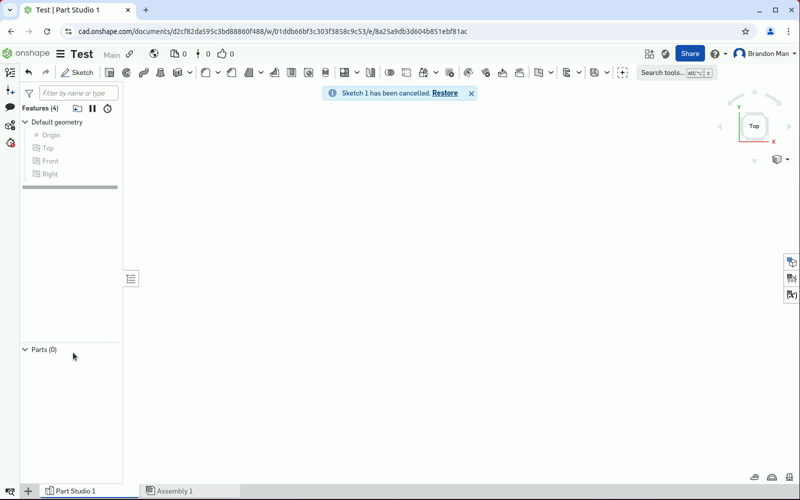
key(up)
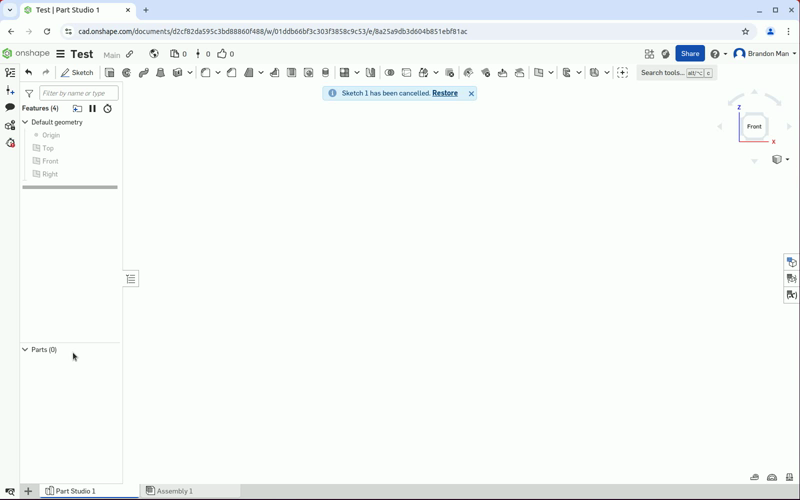
key_up(shift)
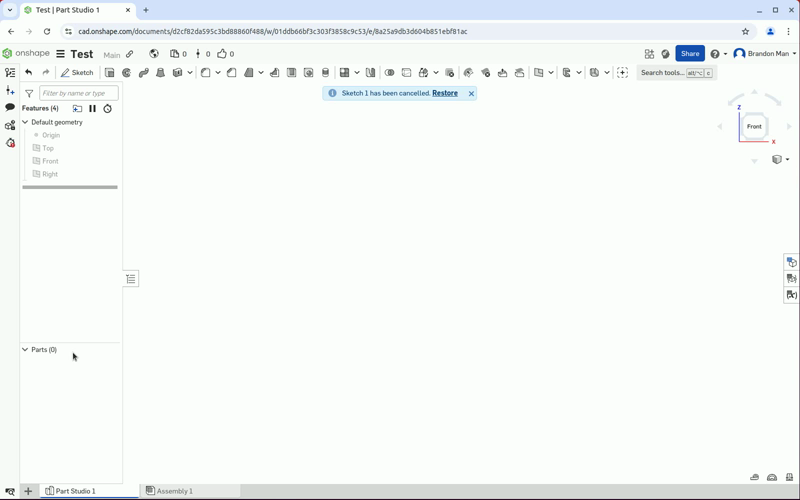
key(space)
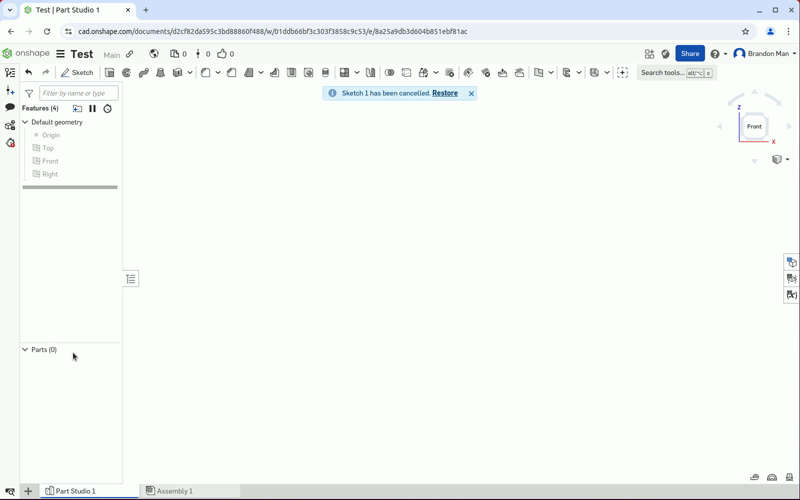
key_down(shift)
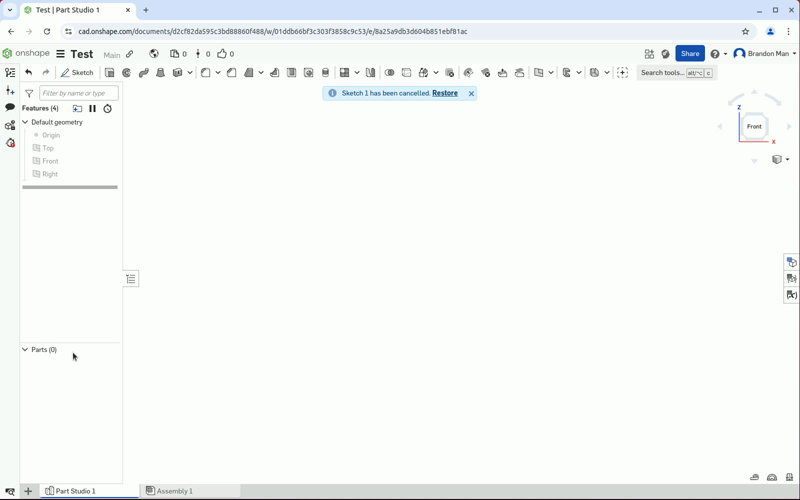
key(left)
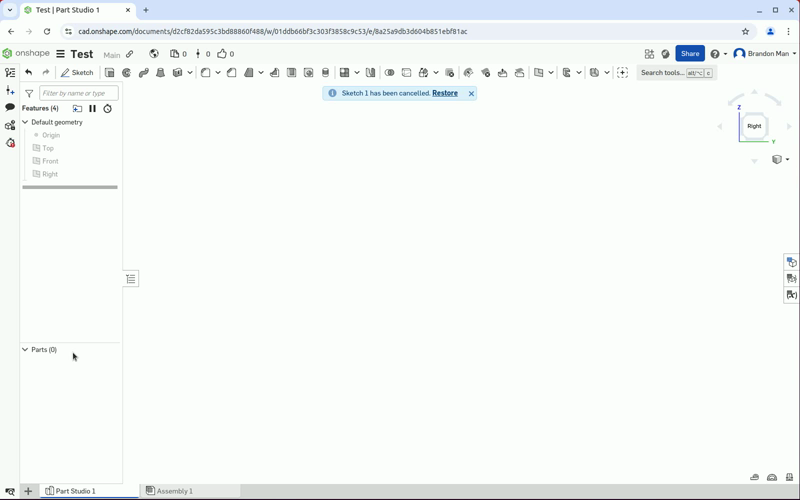
key_up(shift)
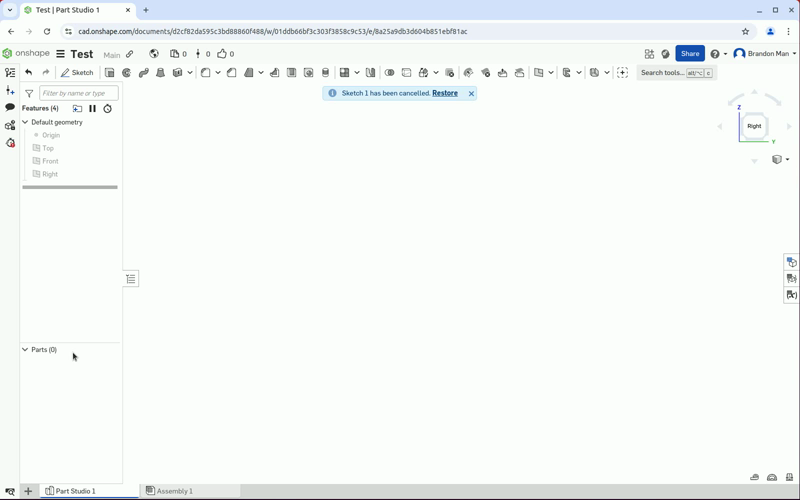
mouse_move(73, 352)
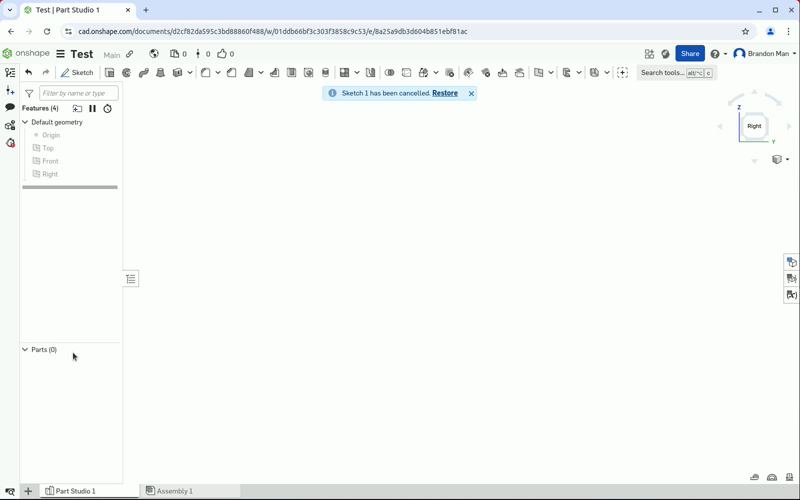
key(shift+y)
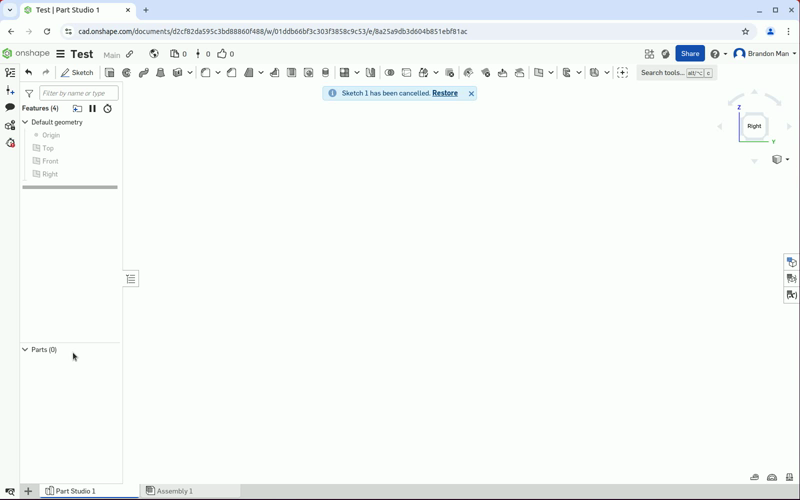
key(shift+s)
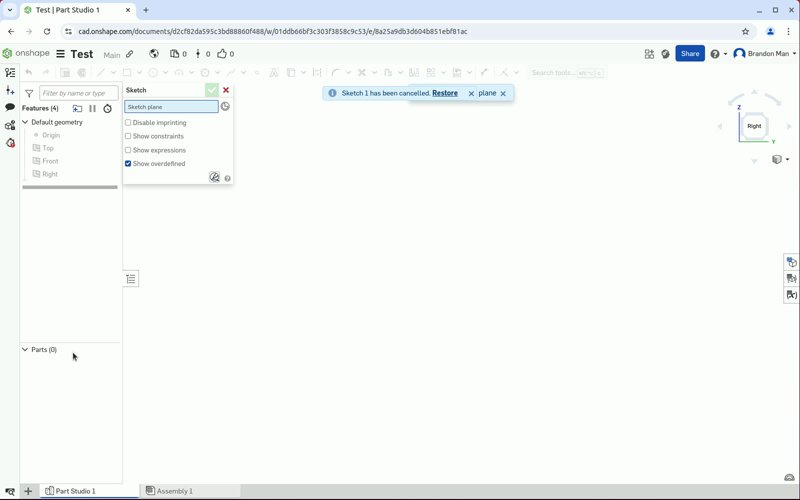
mouse_move(73, 176)
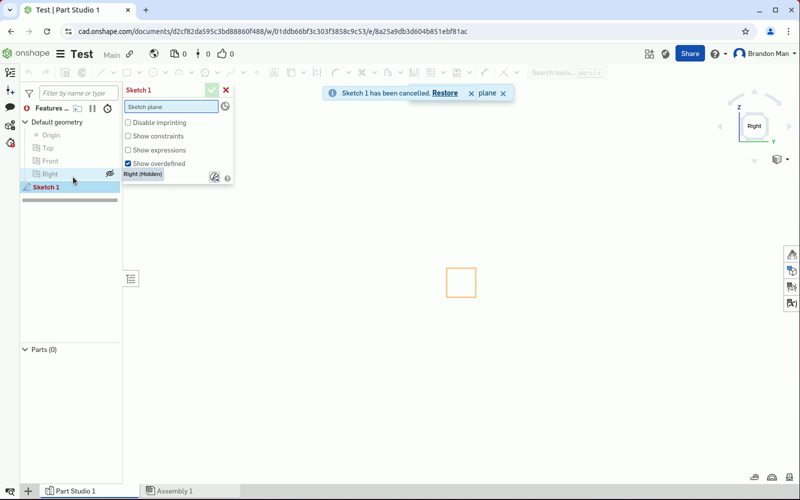
click(73, 176)
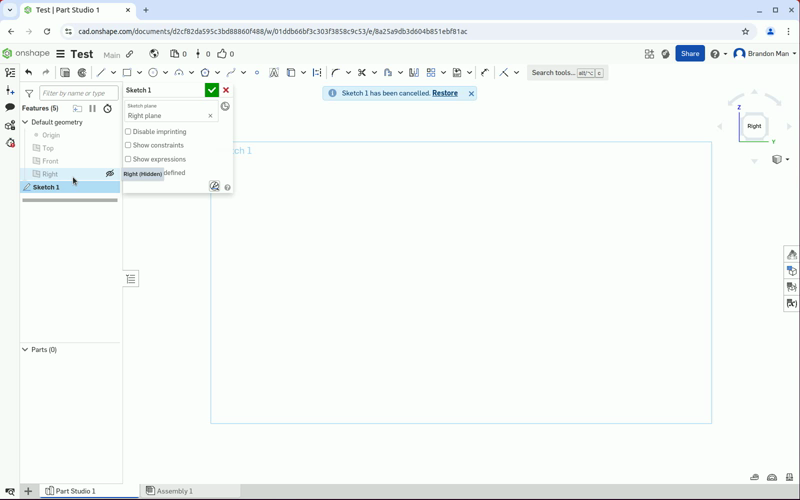
mouse_move(73, 352)
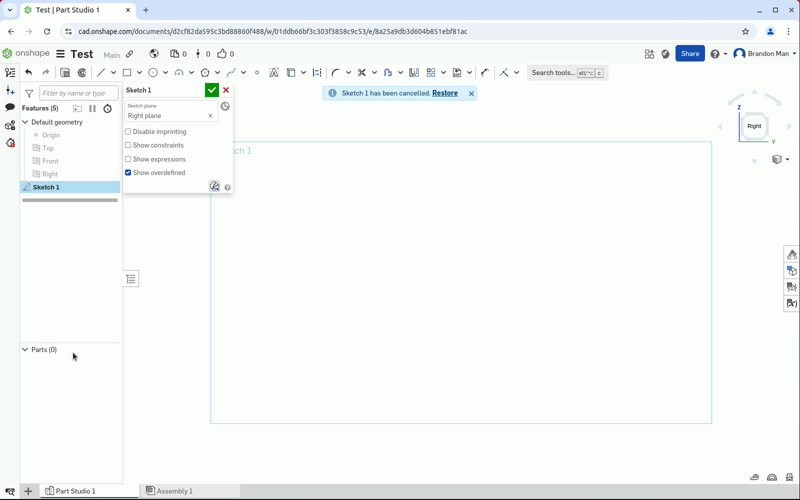
key(y)
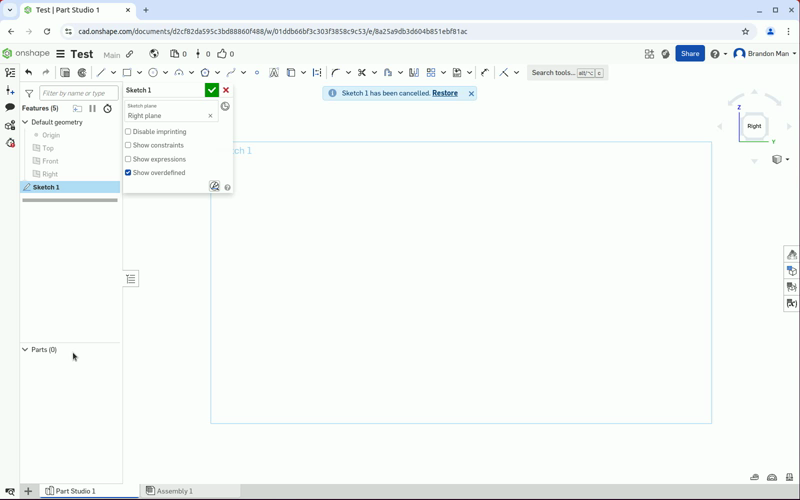
key(l)
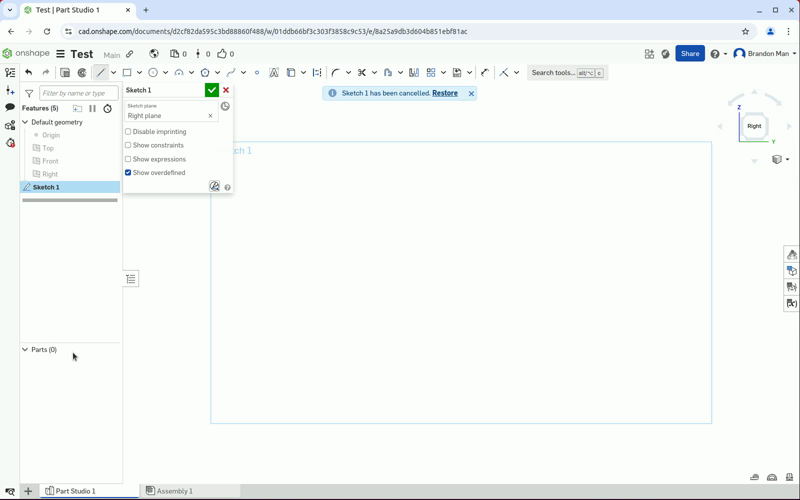
key_down(shift)
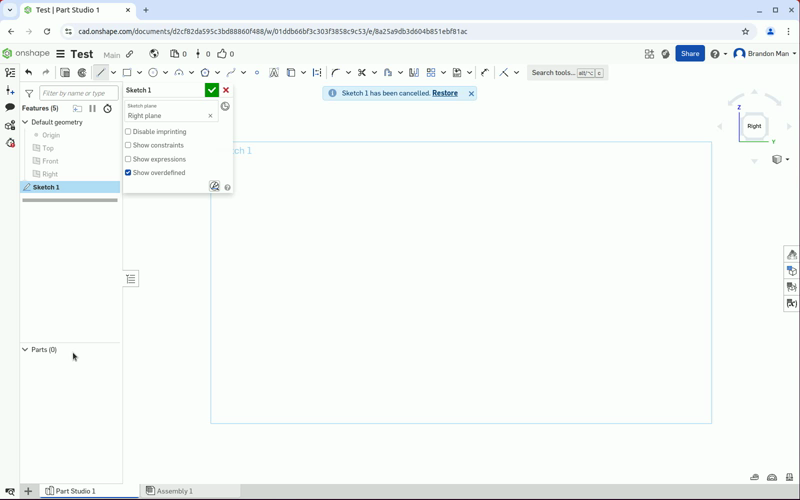
mouse_move(348, 282)
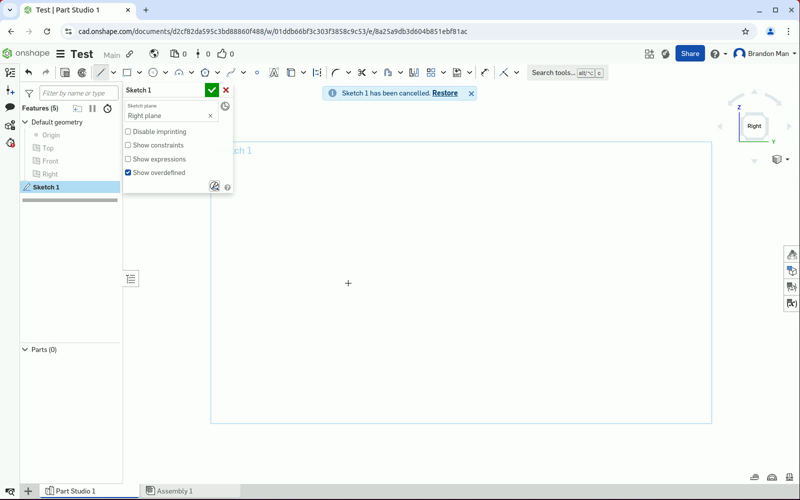
click(348, 282)
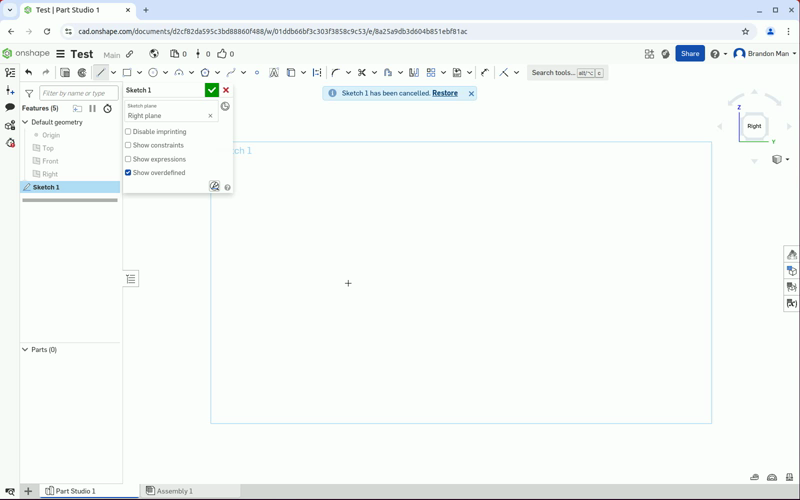
key_up(shift)
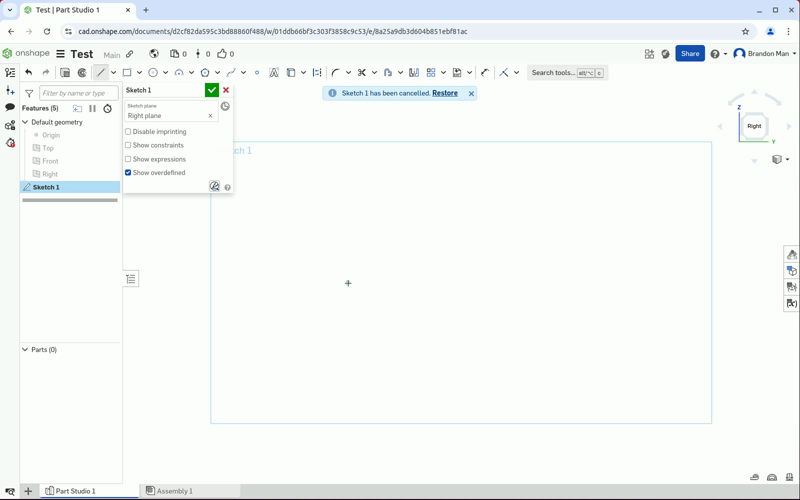
key_down(shift)
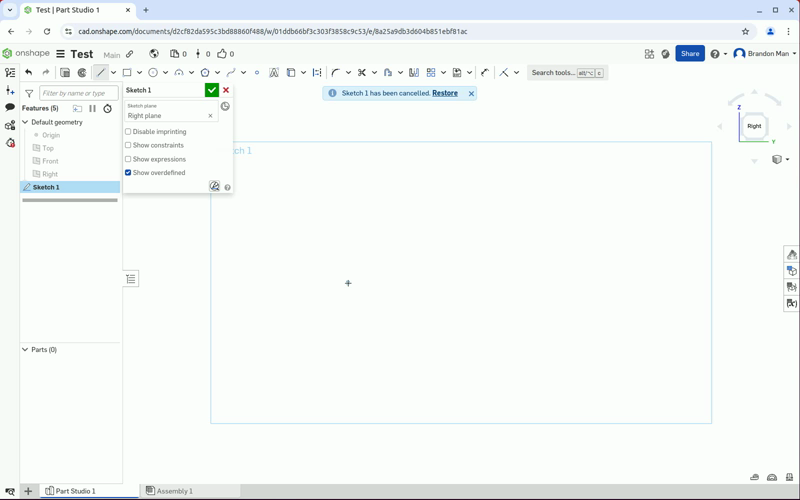
mouse_move(572, 282)
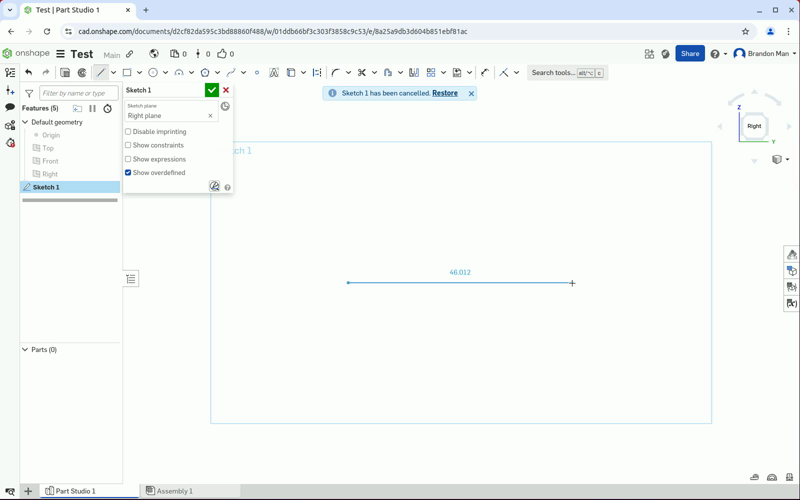
click(572, 282)
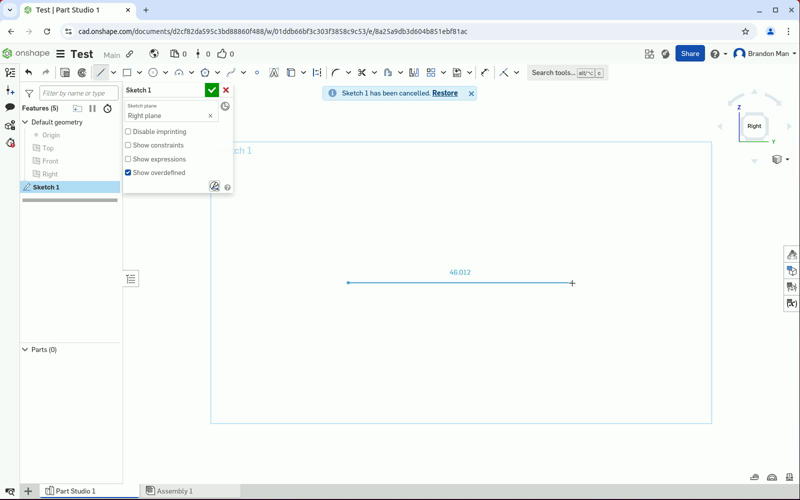
key_up(shift)
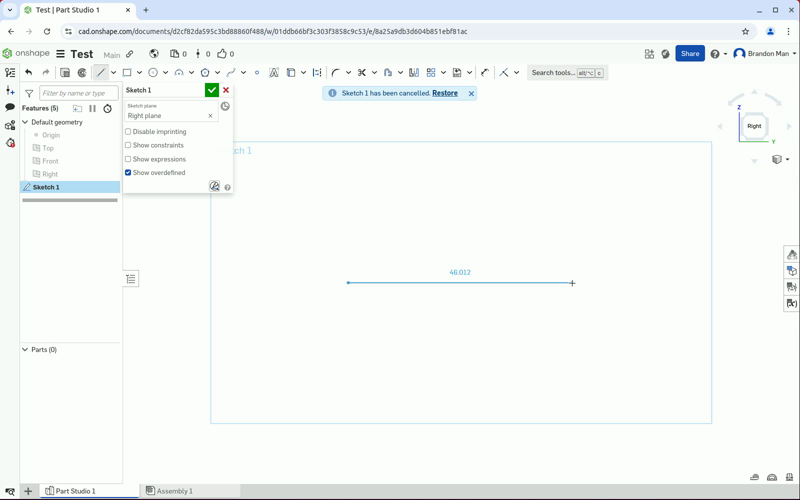
key_down(shift)
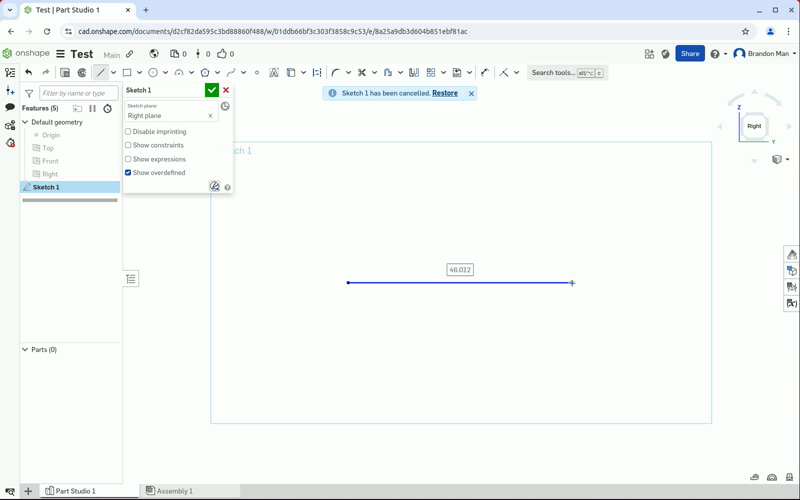
mouse_move(589, 282)
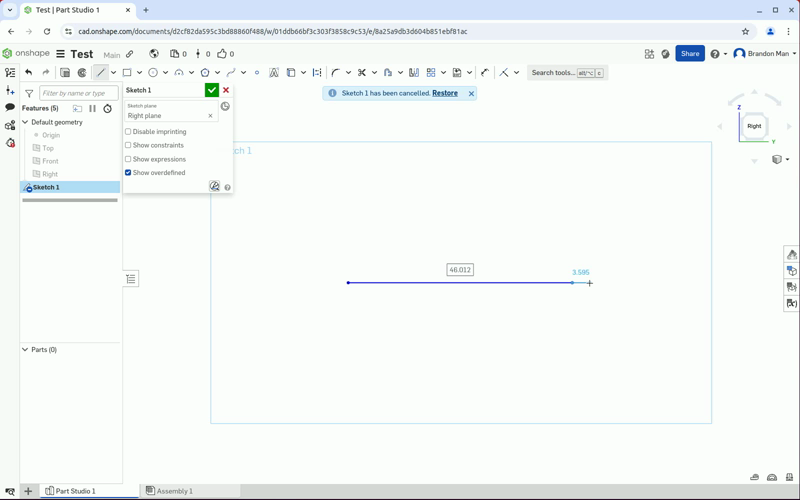
mouse_move(572, 268)
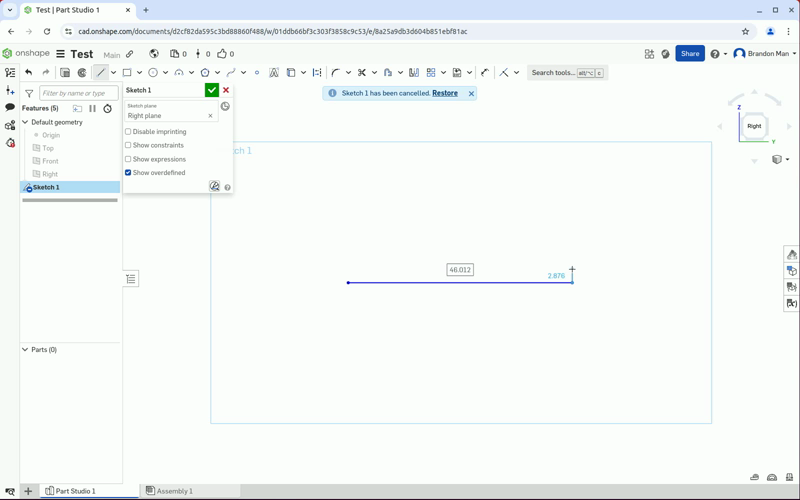
click(572, 268)
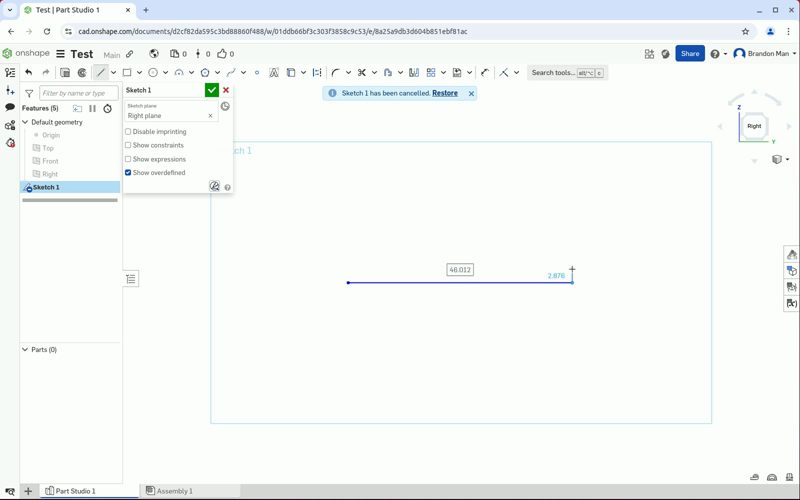
key_up(shift)
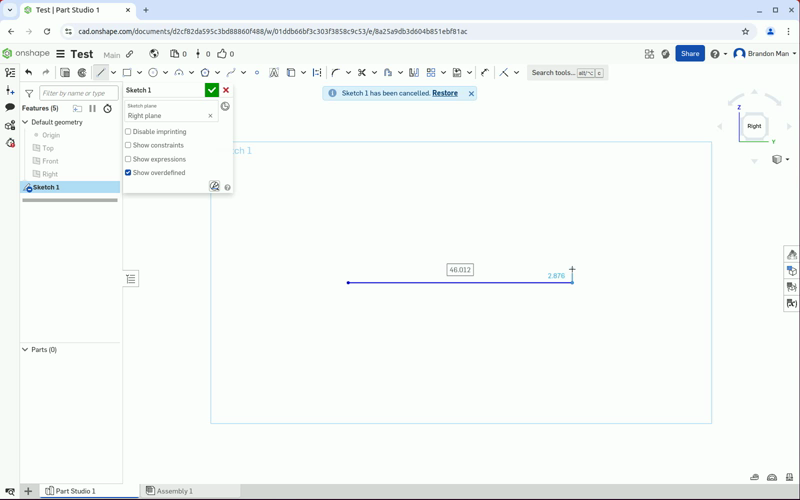
key_down(shift)
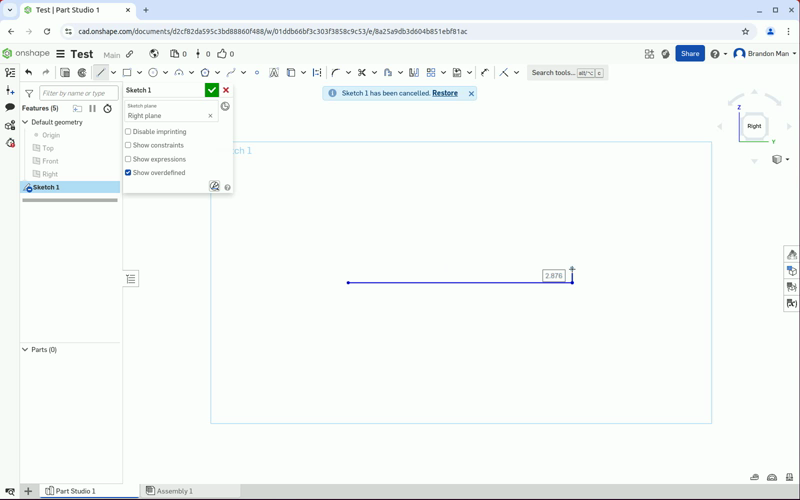
mouse_move(348, 231)
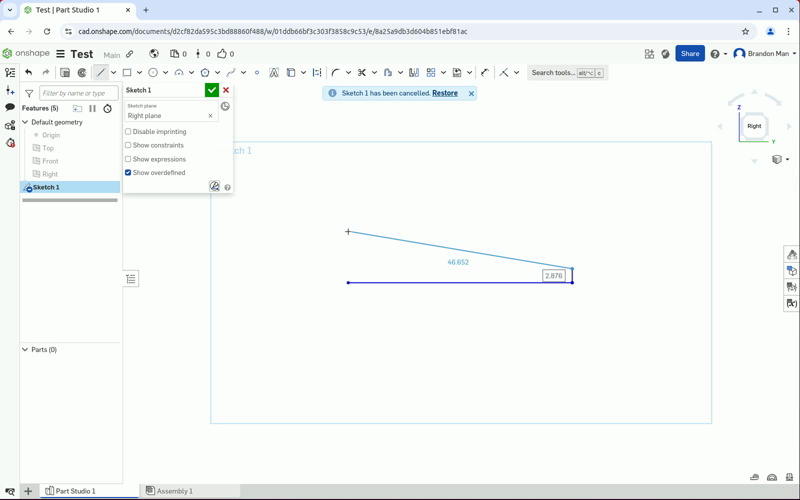
click(348, 231)
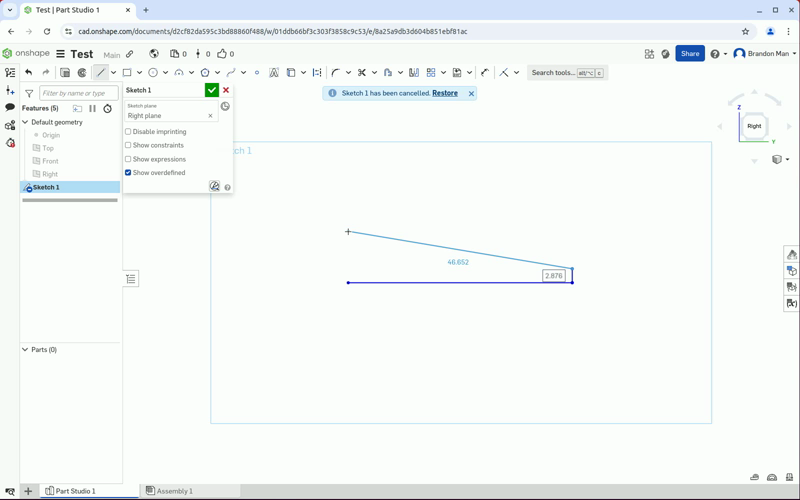
key_up(shift)
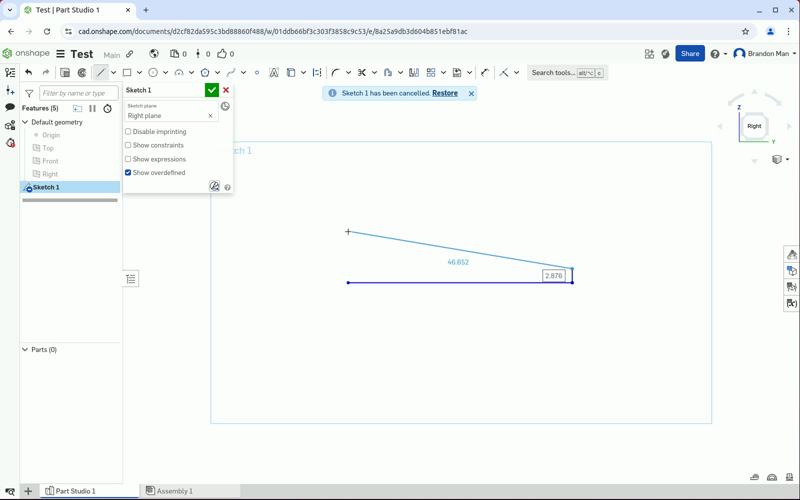
mouse_move(378, 231)
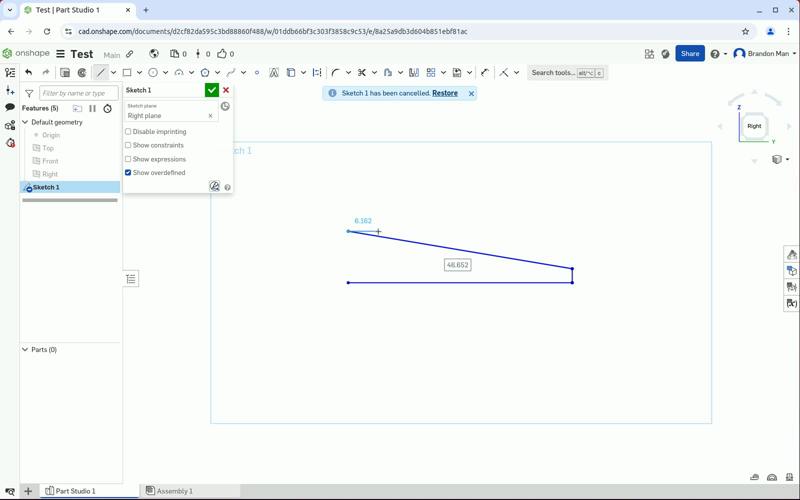
key_down(shift)
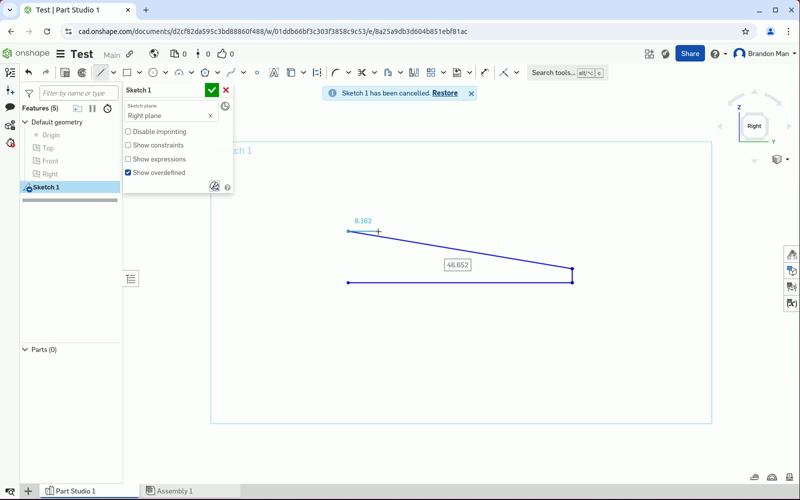
mouse_move(348, 282)
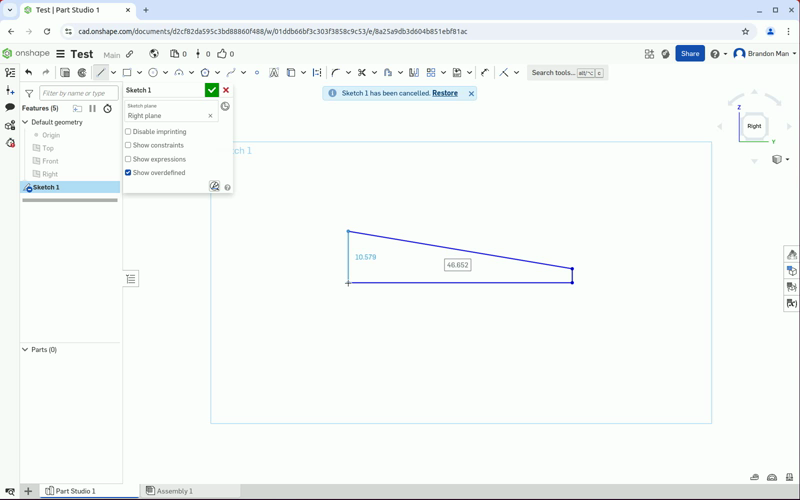
key_up(shift)
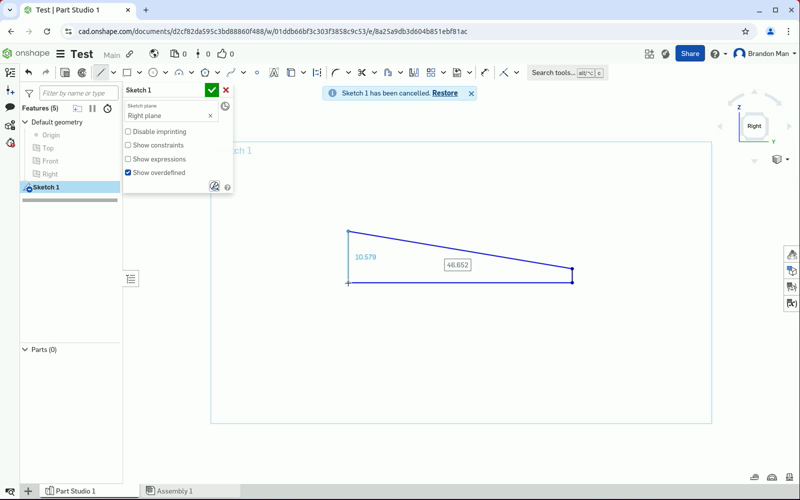
click(348, 282)
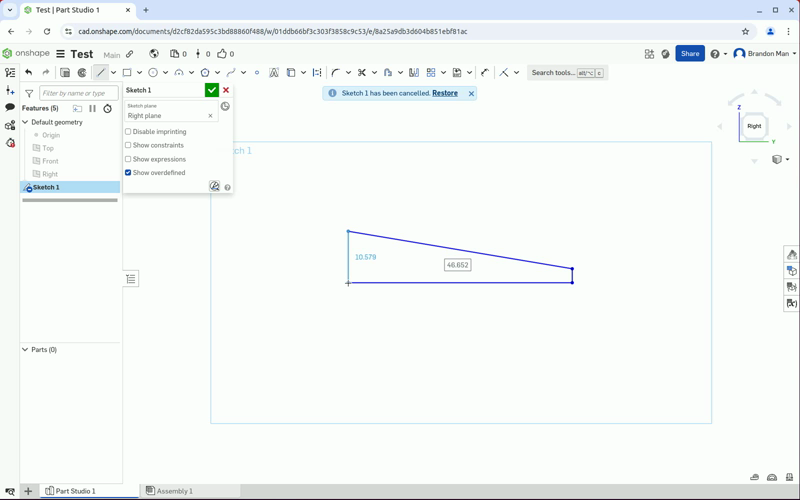
key(esc)
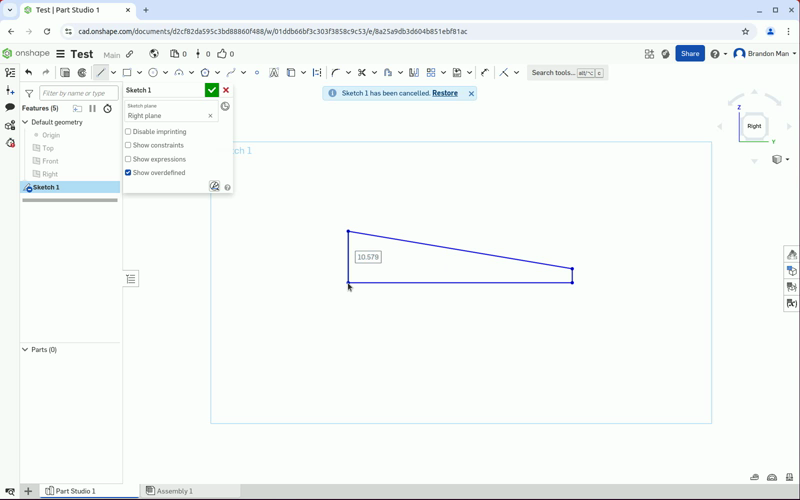
mouse_move(531, 272)
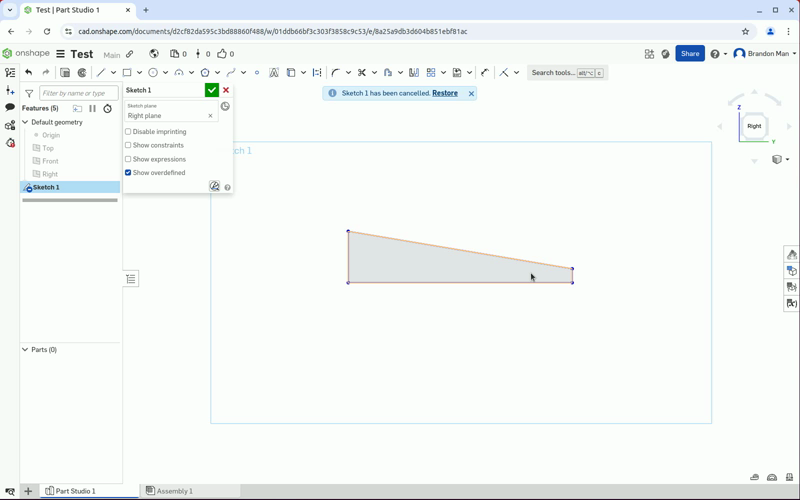
click(531, 272)
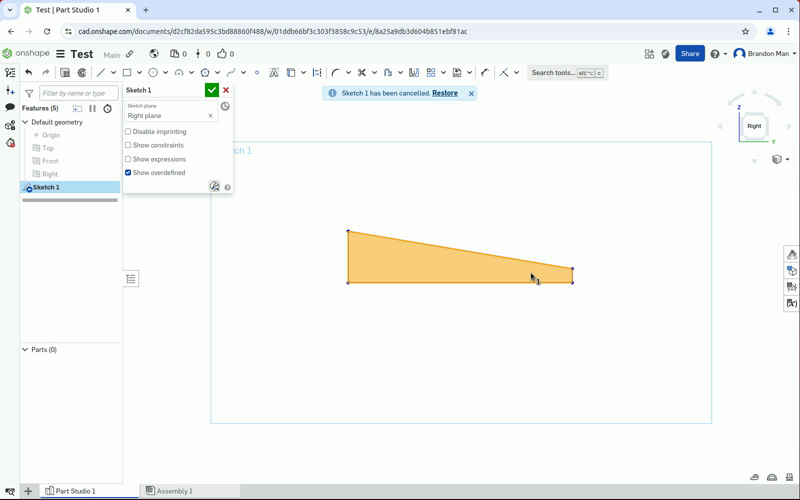
mouse_move(73, 352)
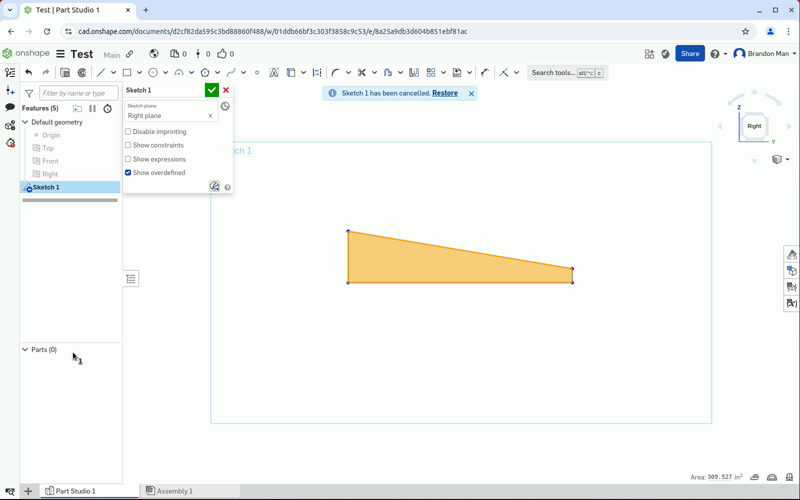
key(shift+y)
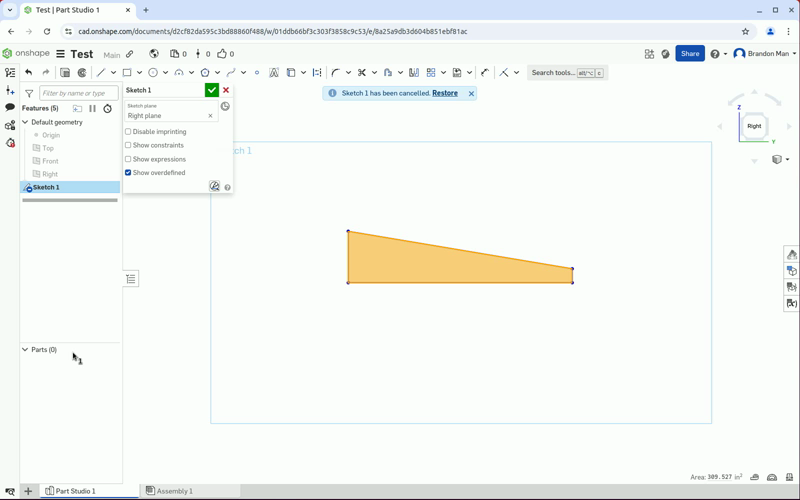
key(shift+e)
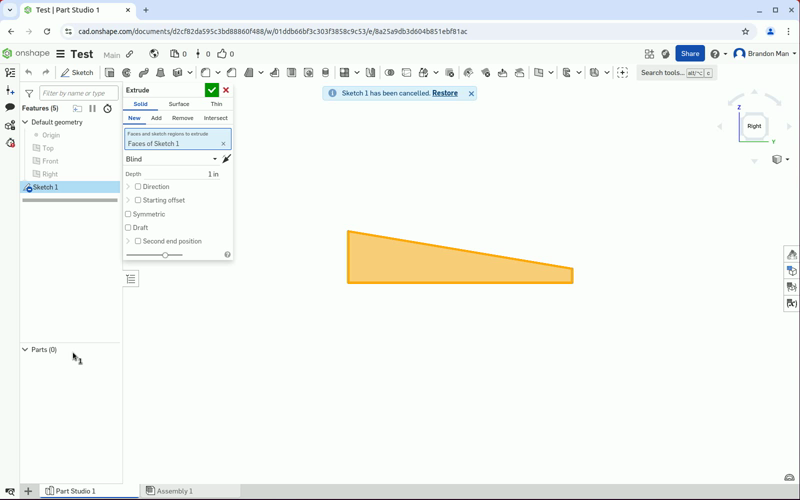
mouse_move(143, 106)
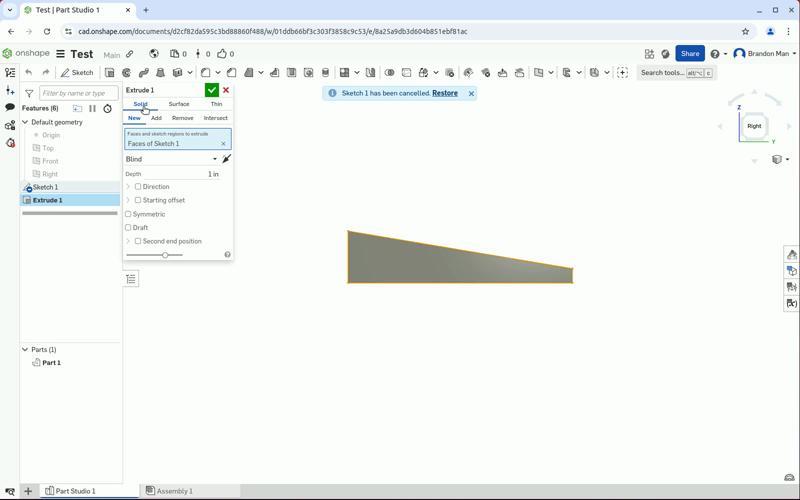
click(143, 106)
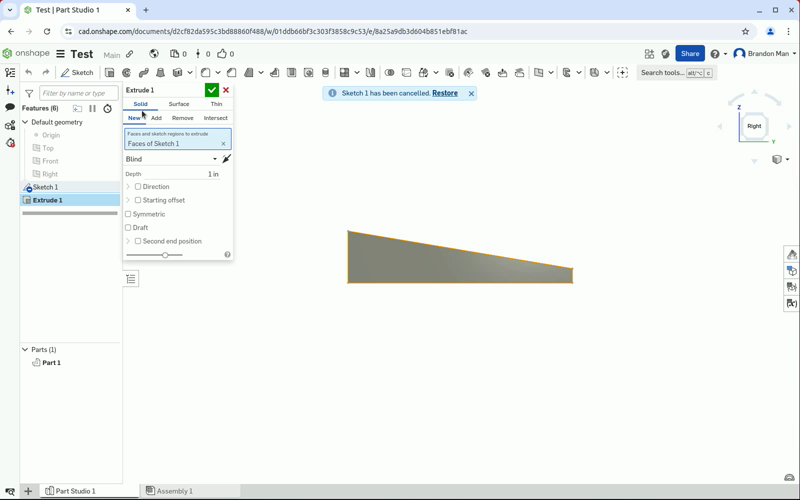
mouse_move(137, 120)
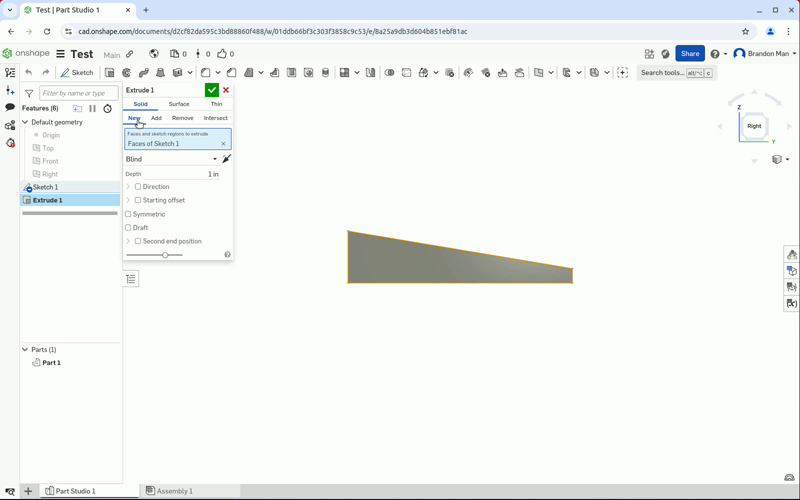
click(137, 120)
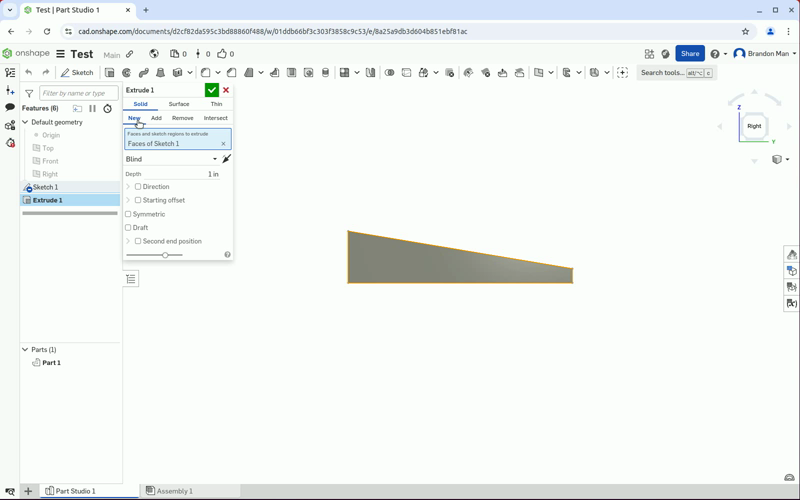
key(tab, 4)
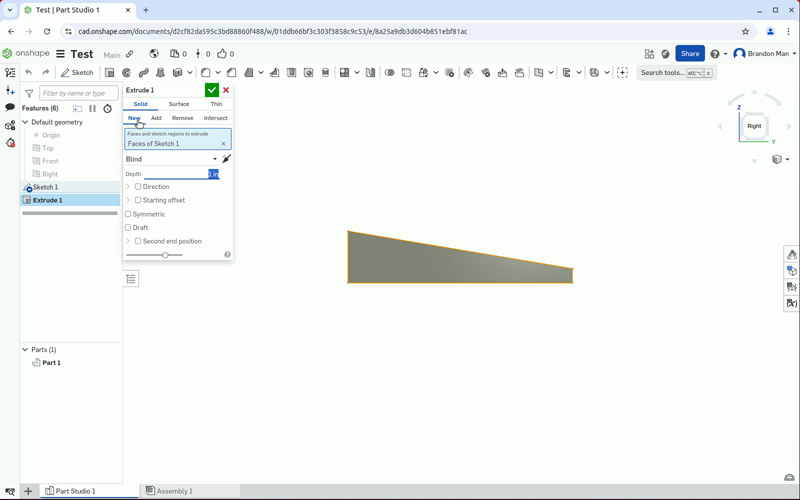
text(6.74)
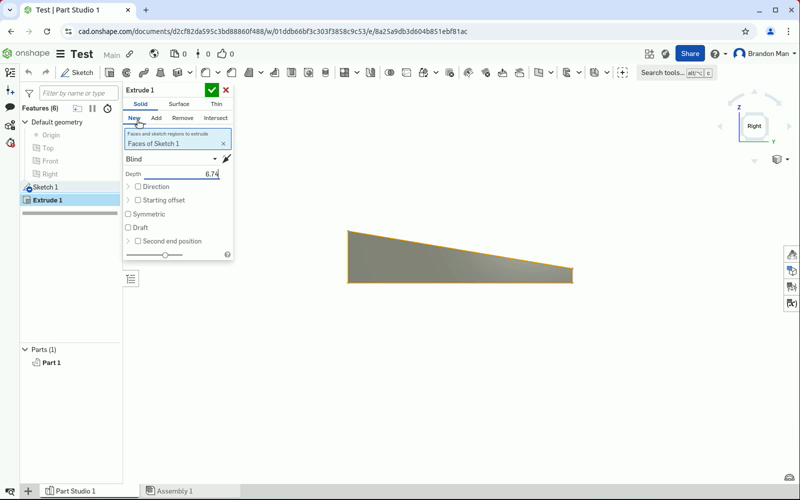
key(tab, 3)
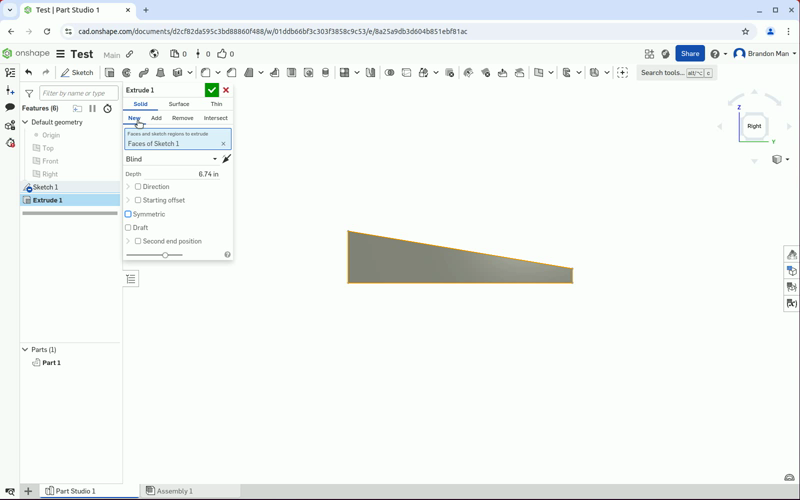
key(space)
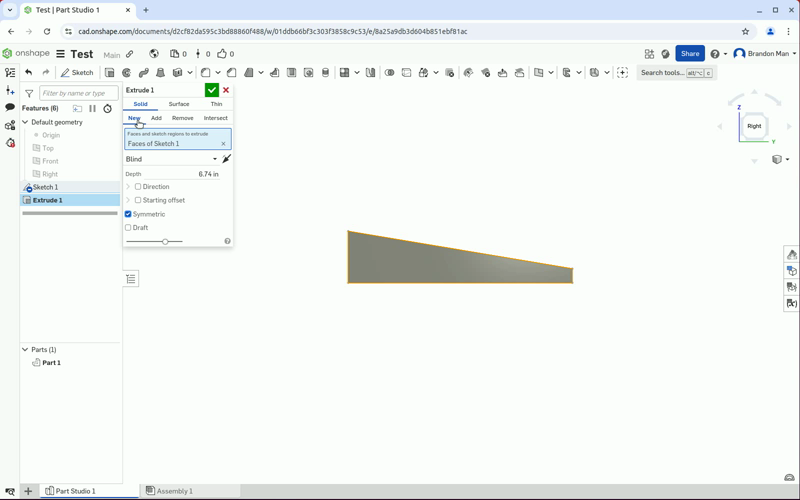
key(enter)
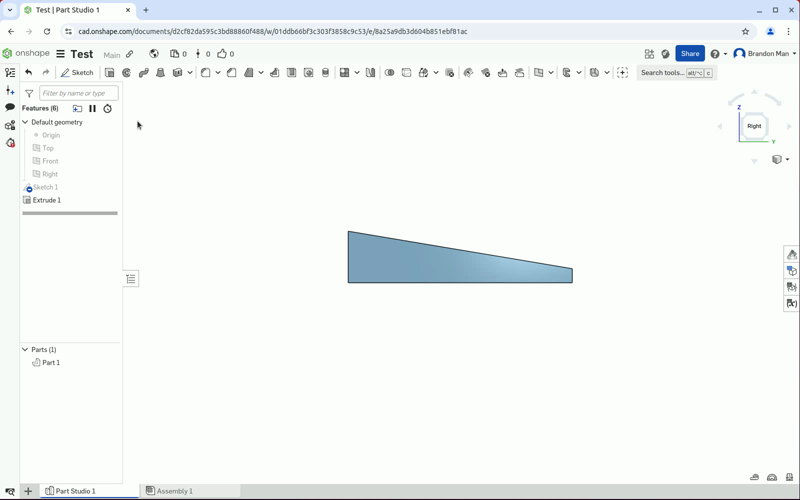
key(shift+h)
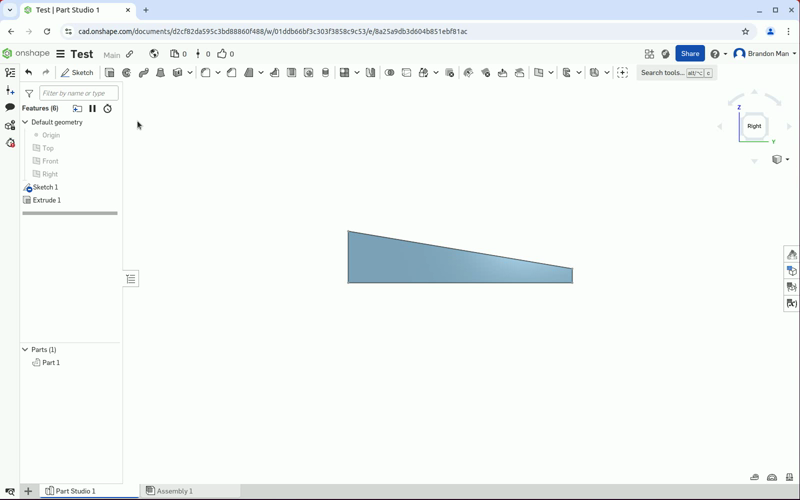
key(shift+h)
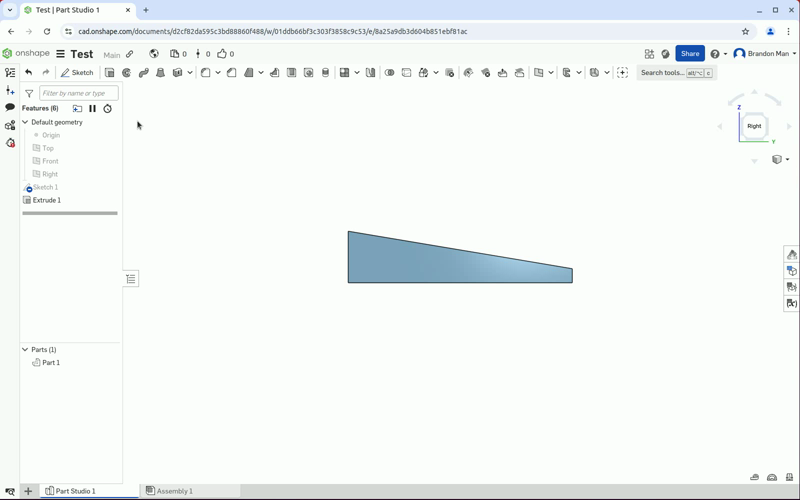
mouse_move(73, 189)
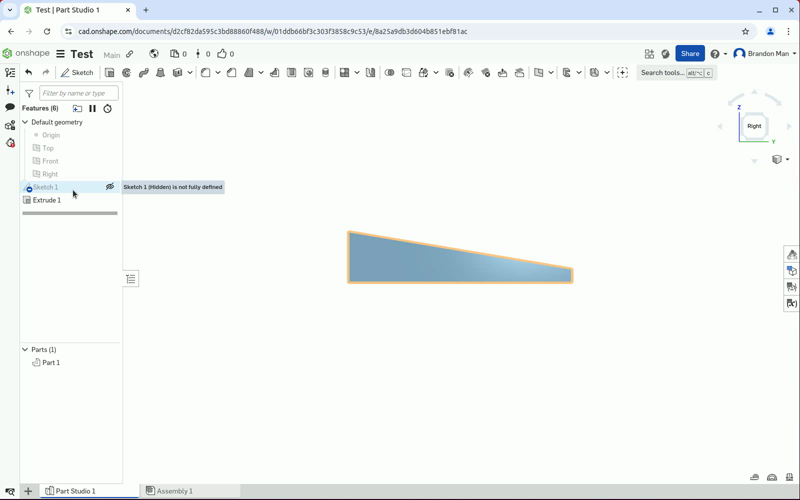
click(73, 189)
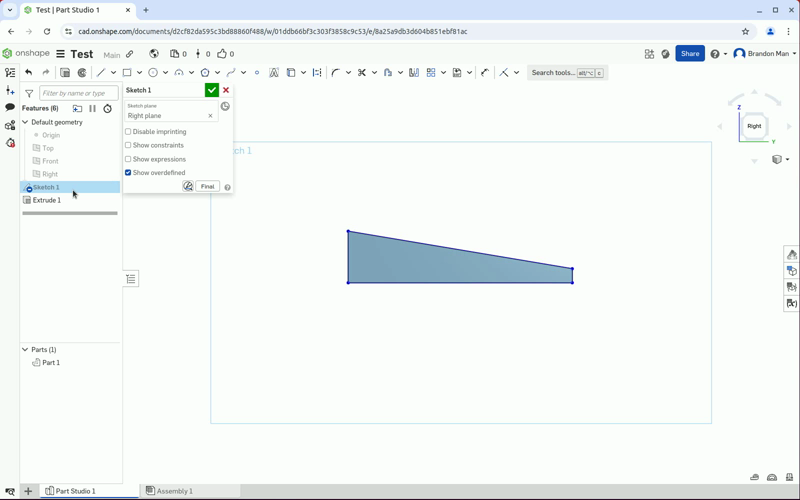
mouse_move(229, 92)
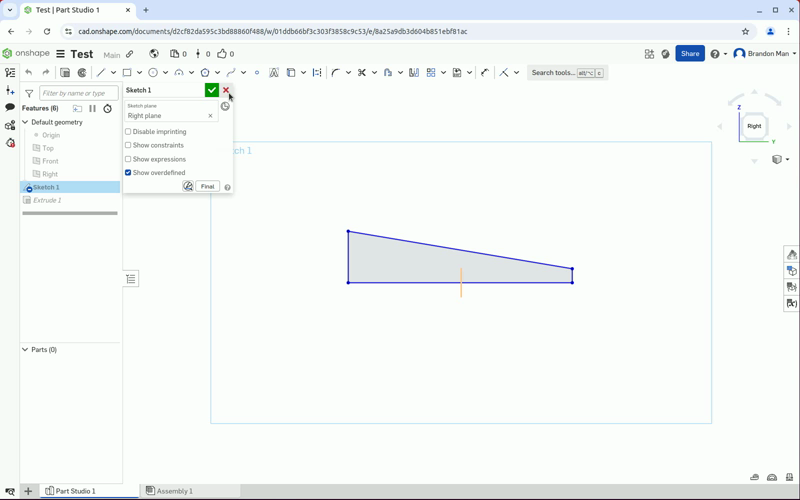
click(229, 92)
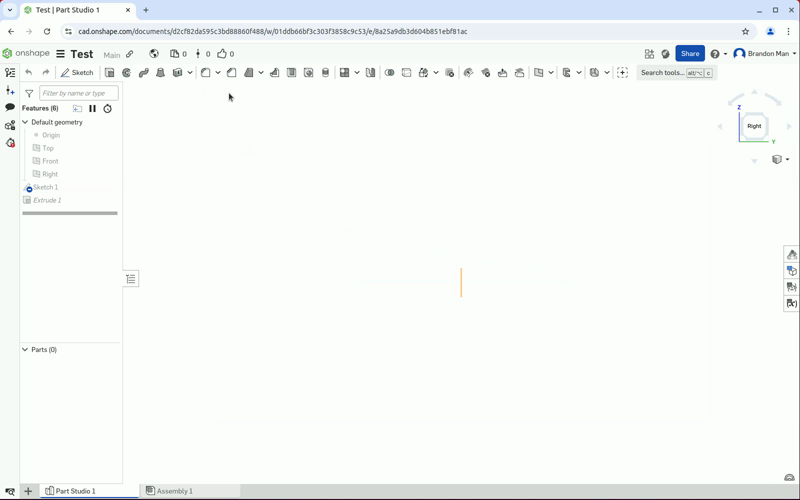
mouse_move(73, 352)
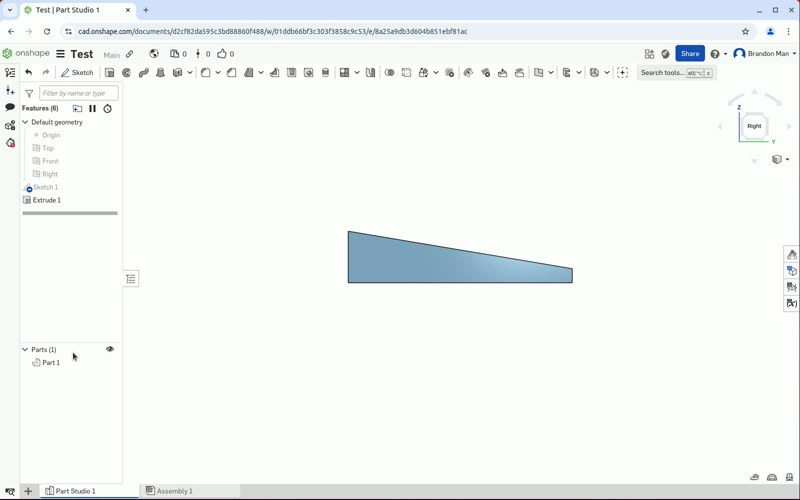
key(y)
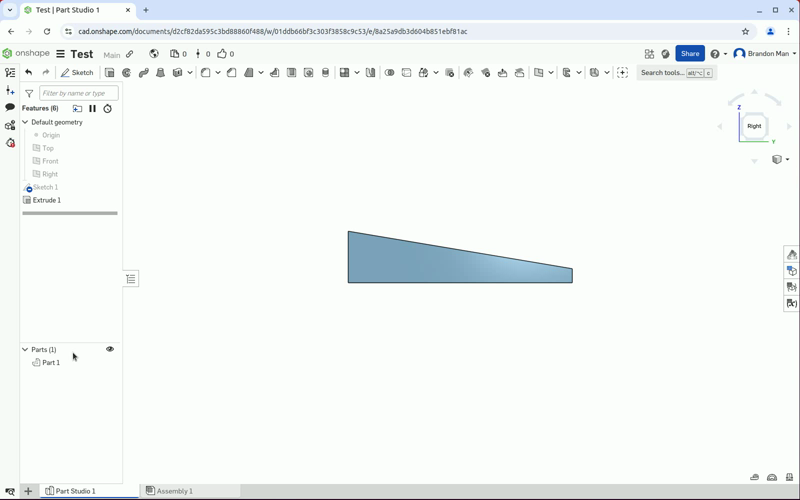
key(shift+p)
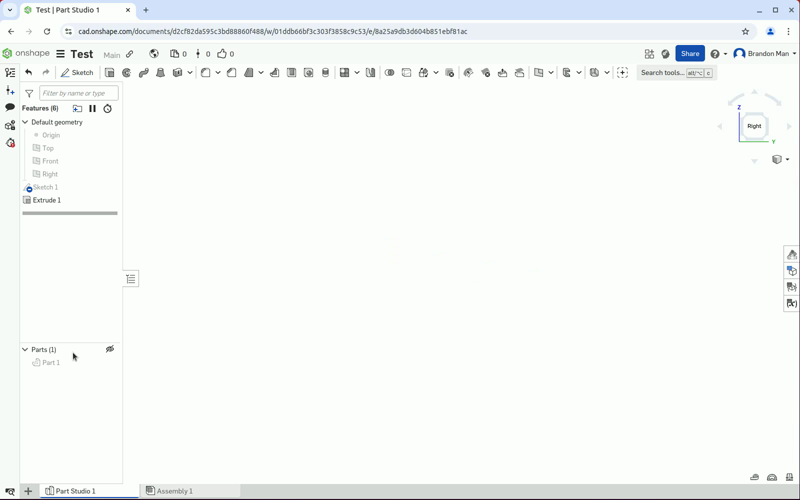
key(space)
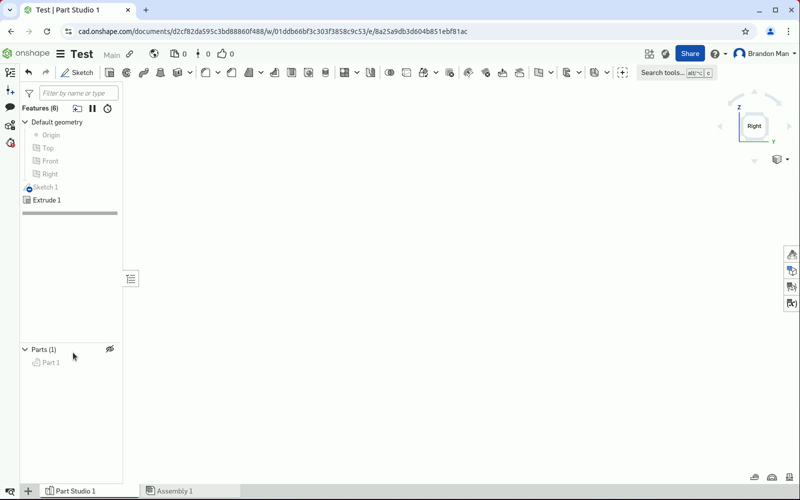
key_down(shift)
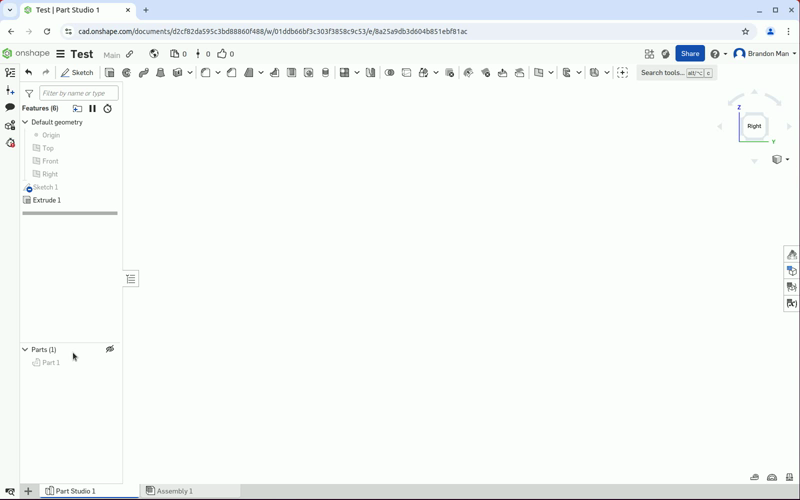
key(right)
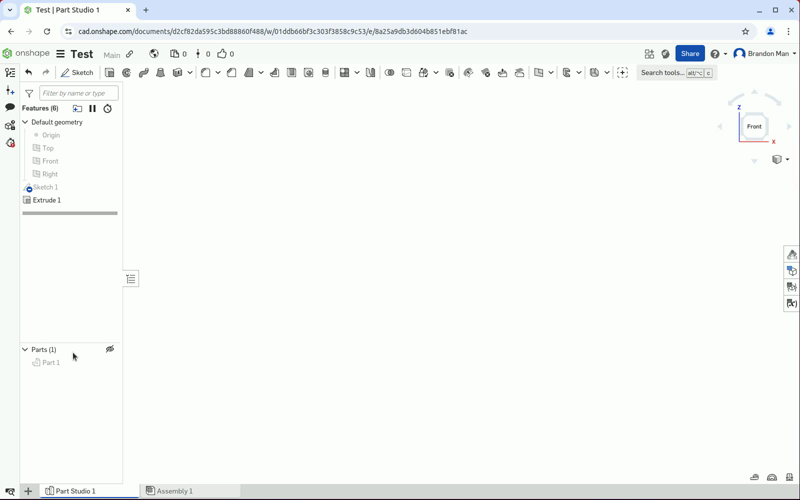
key_up(shift)
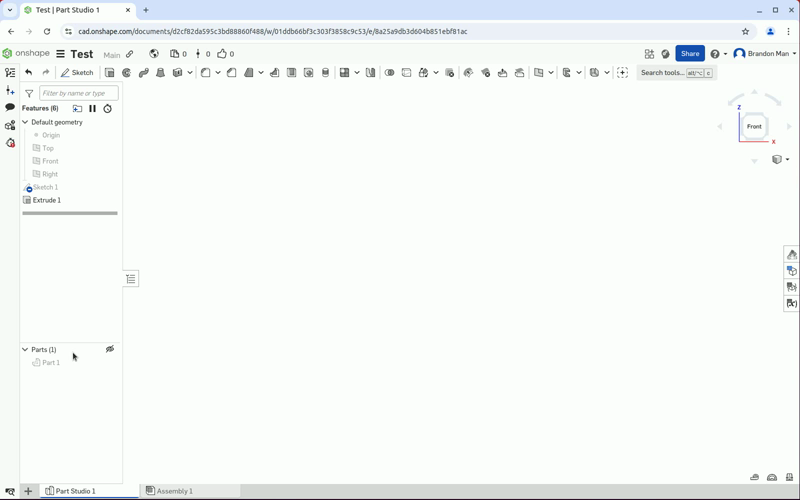
mouse_move(73, 352)
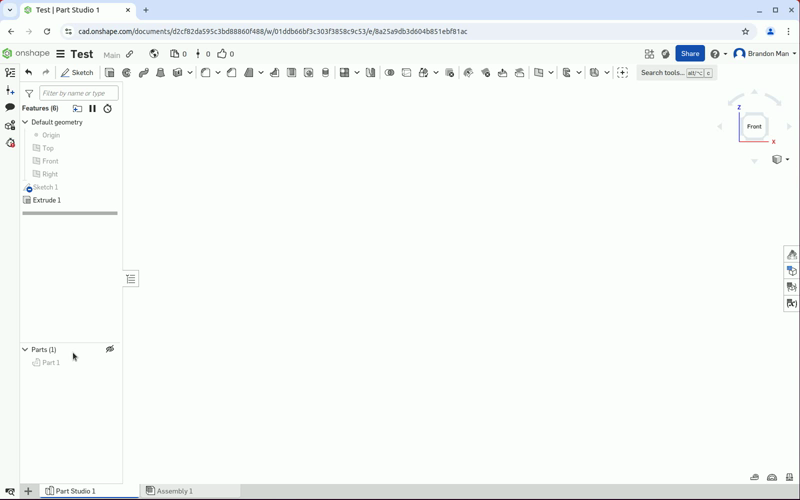
key(shift+y)
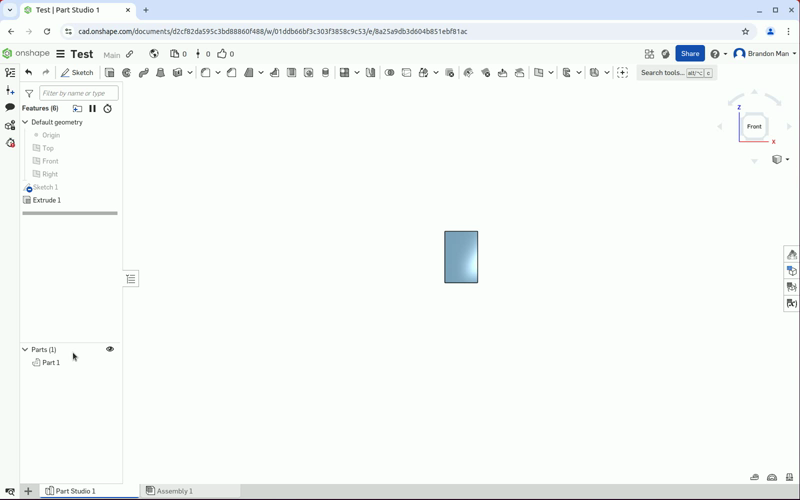
mouse_move(541, 75)
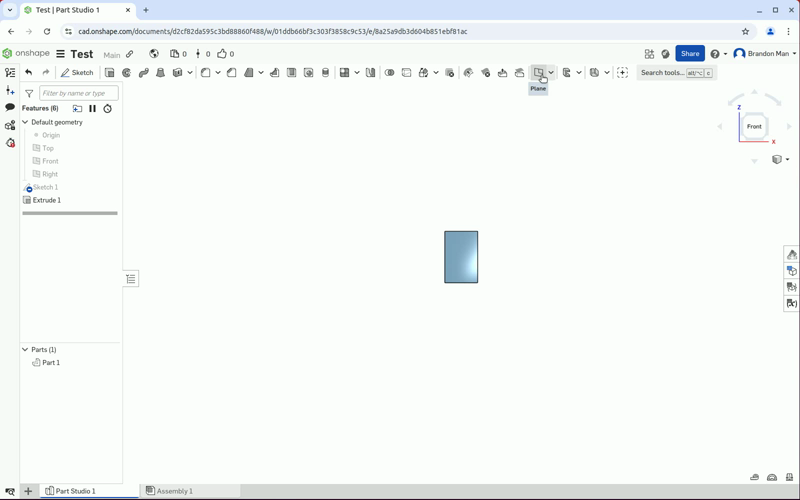
click(541, 75)
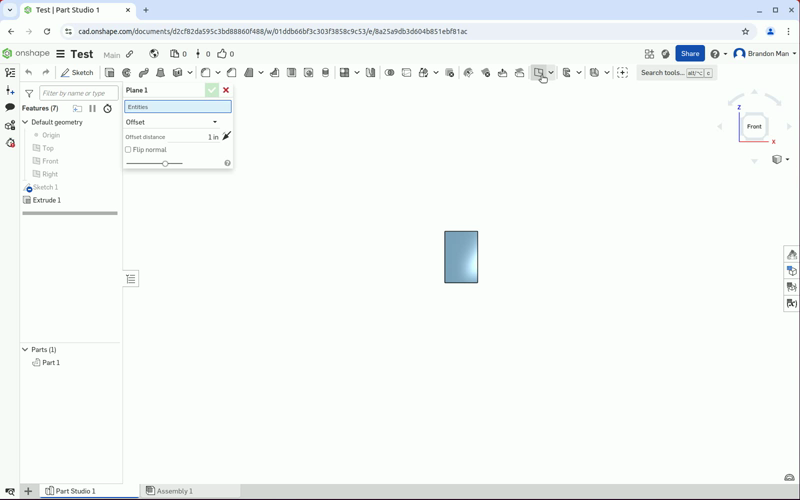
mouse_move(73, 163)
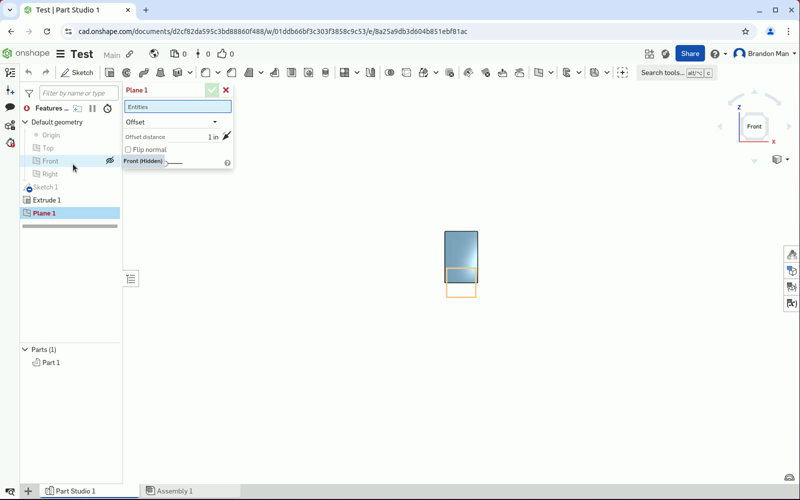
click(73, 163)
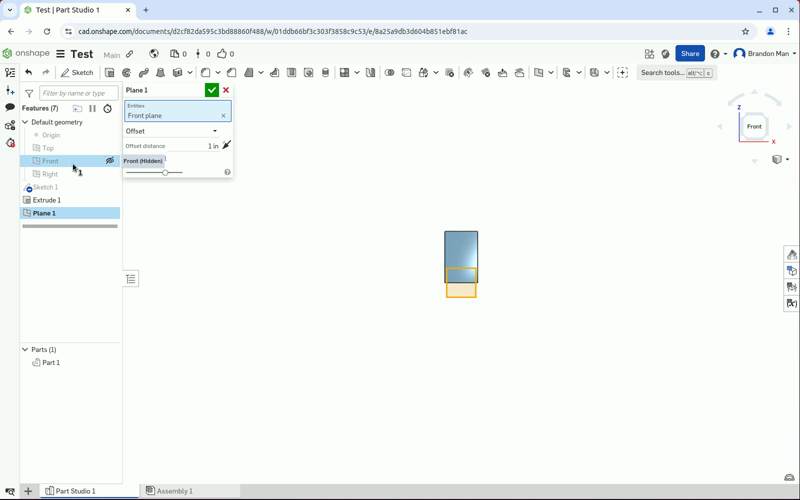
key(tab, 2)
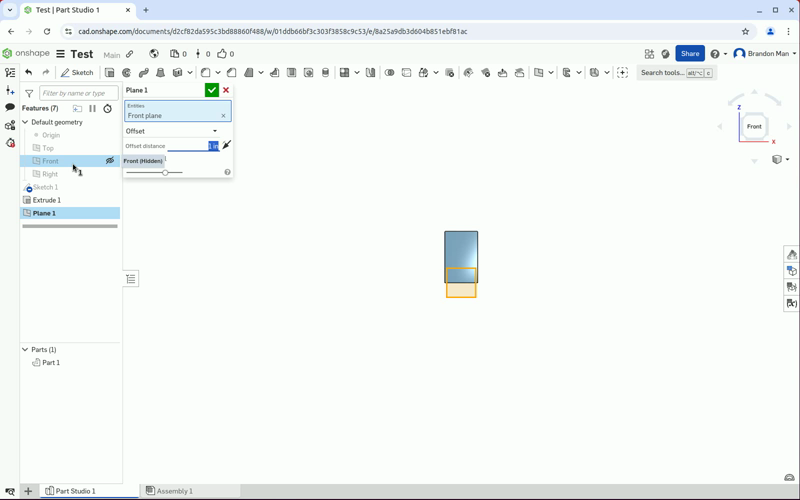
text(23.108)
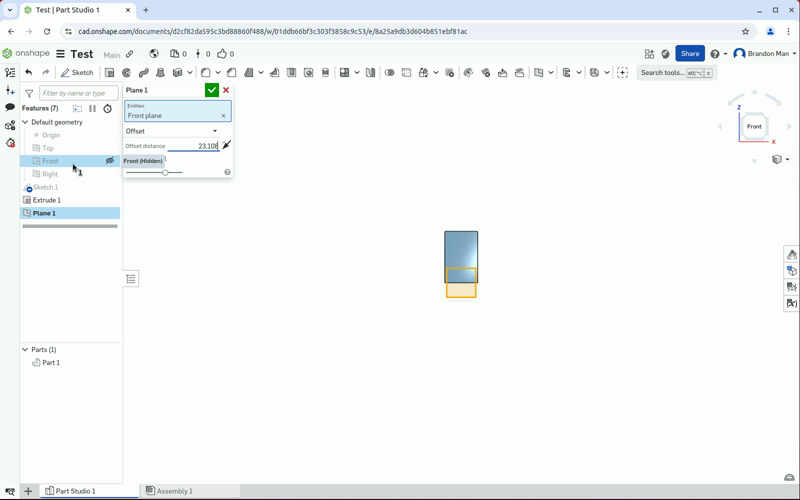
key(enter, 2)
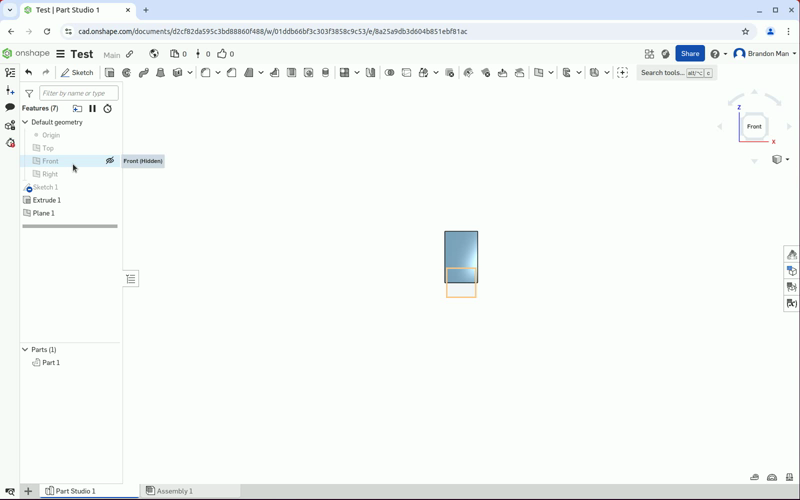
key(shift+s)
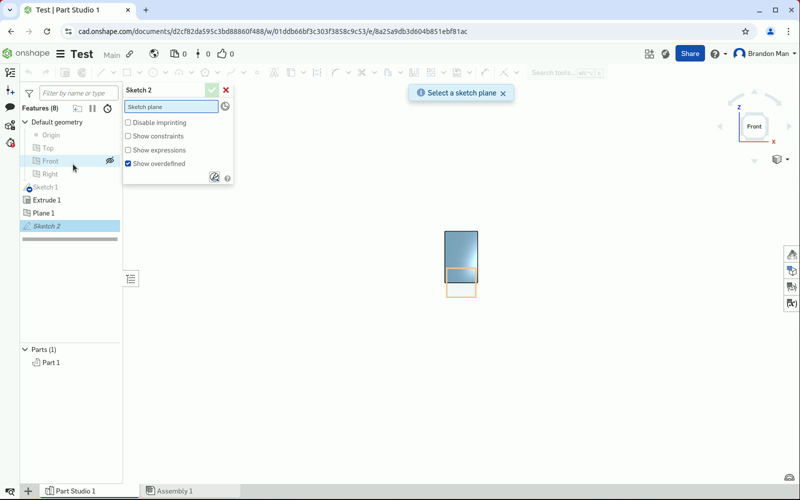
mouse_move(73, 215)
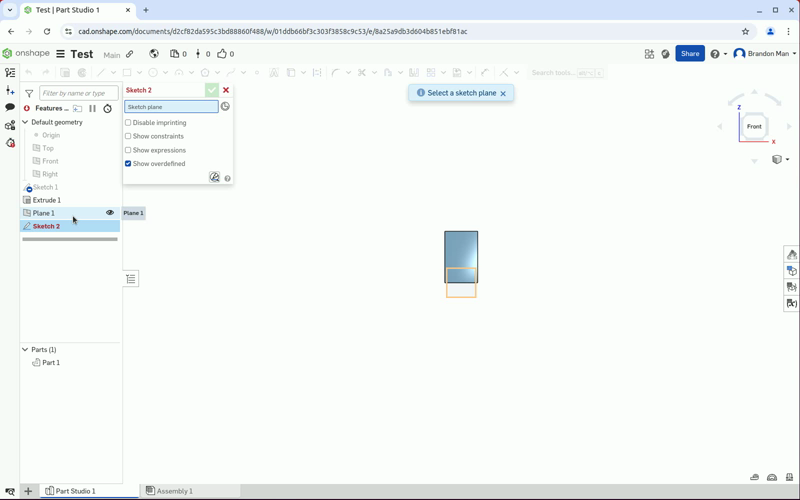
click(73, 215)
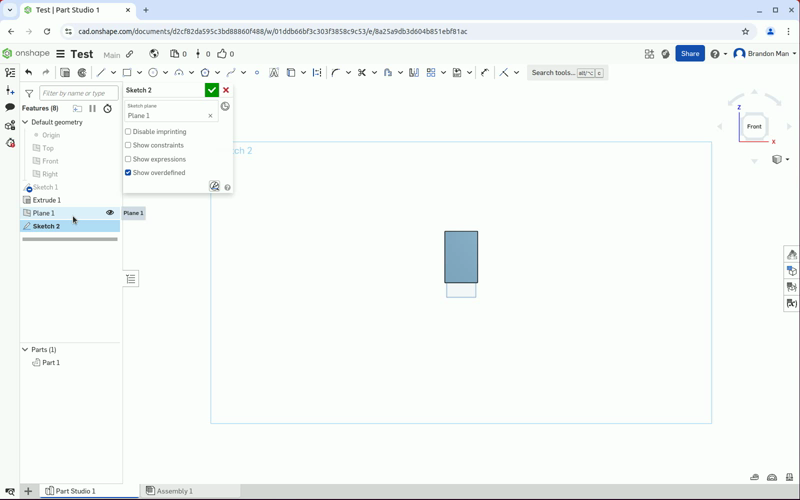
mouse_move(73, 352)
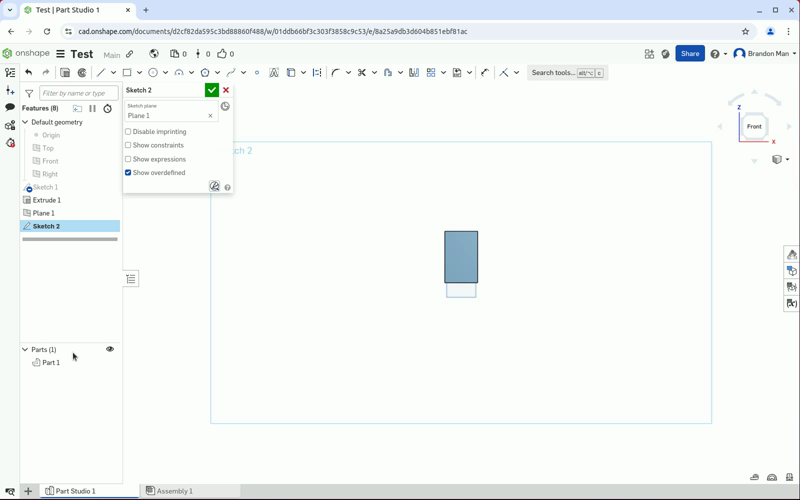
key(y)
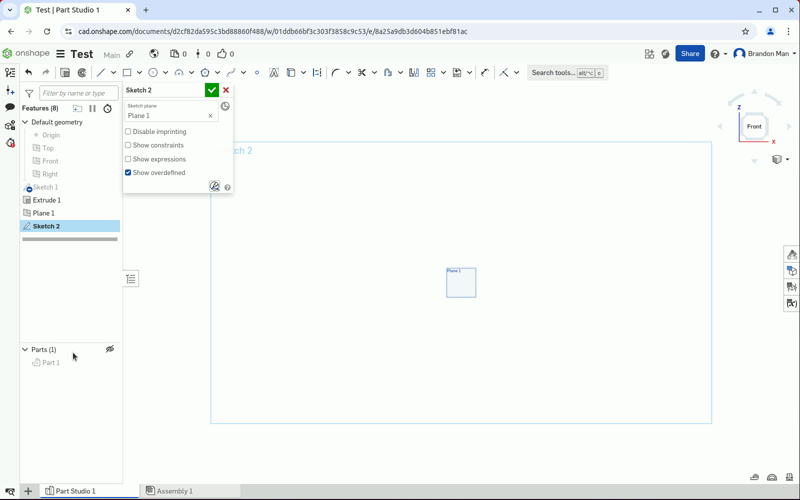
key(c)
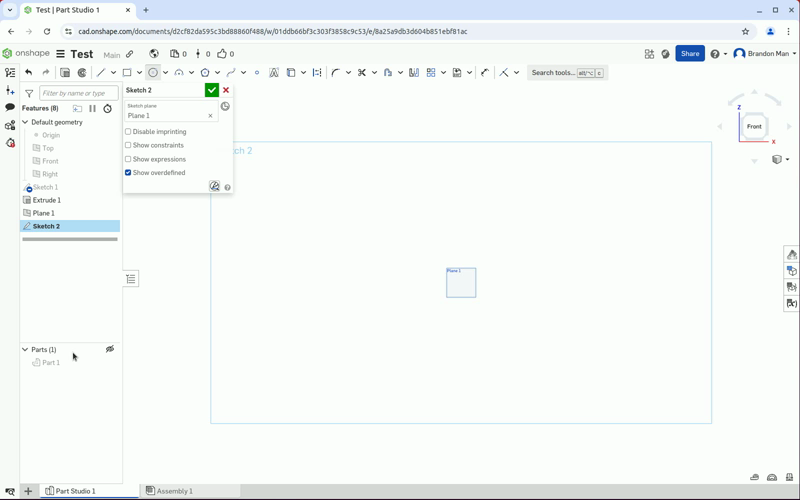
key_down(shift)
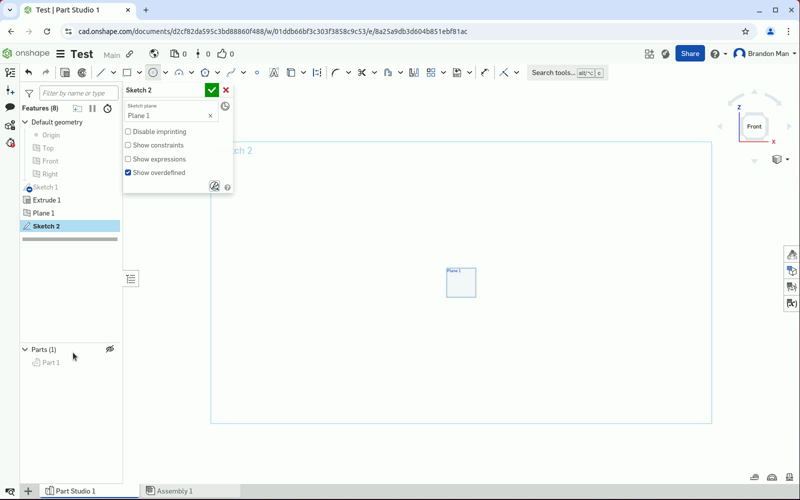
mouse_move(461, 257)
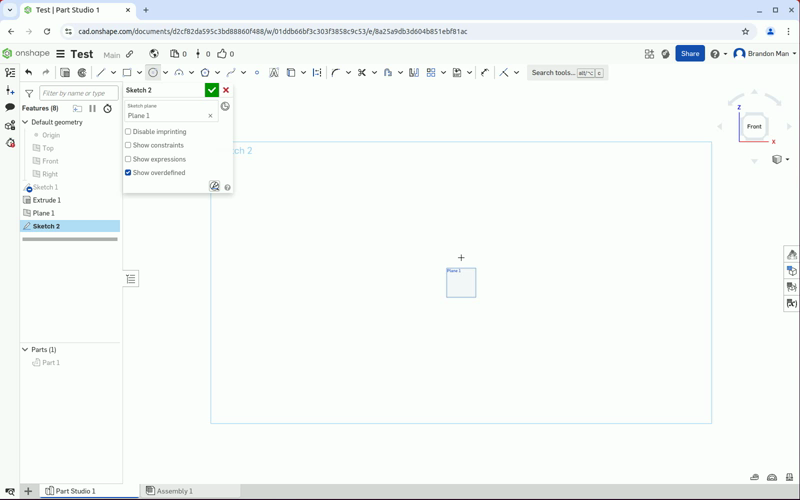
click(461, 257)
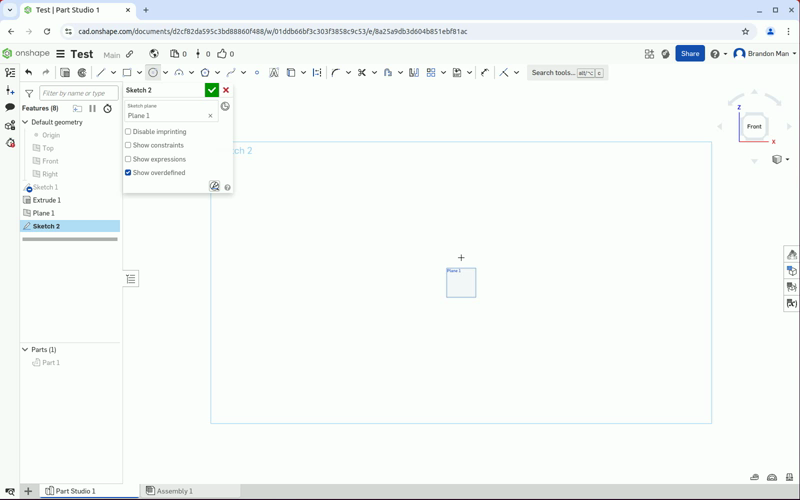
key_up(shift)
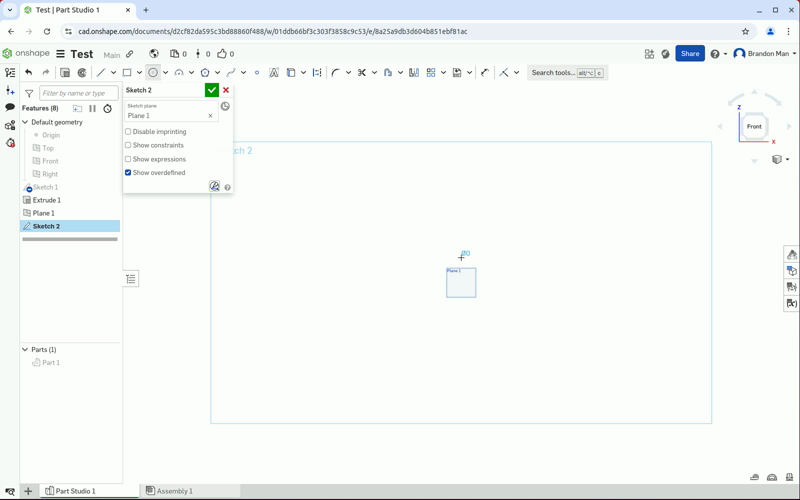
mouse_move(468, 257)
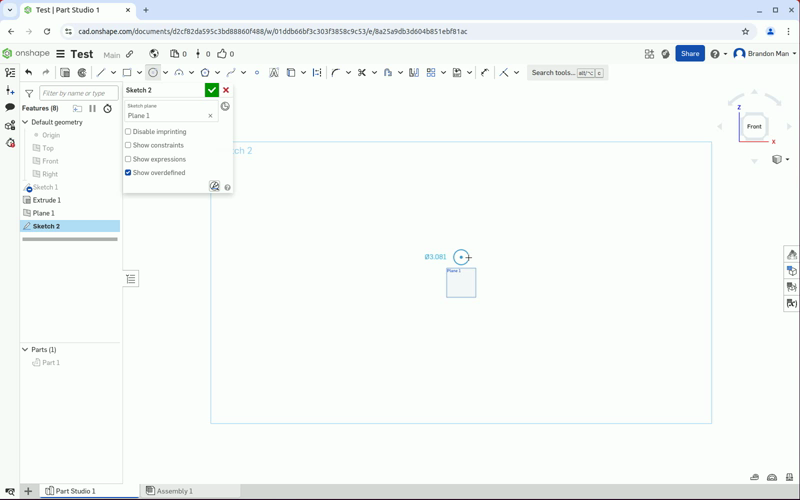
click(468, 257)
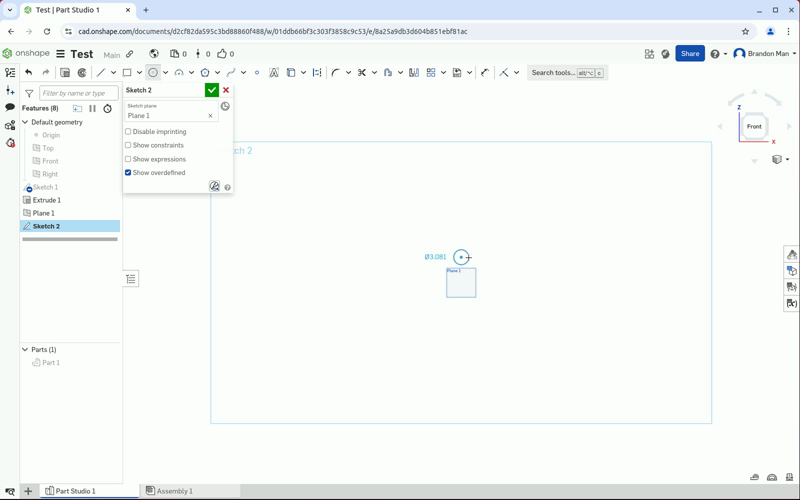
key(esc)
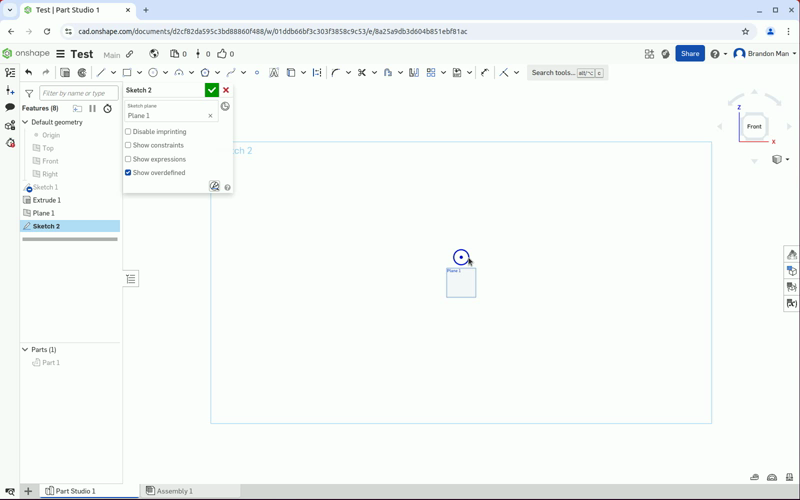
mouse_move(466, 252)
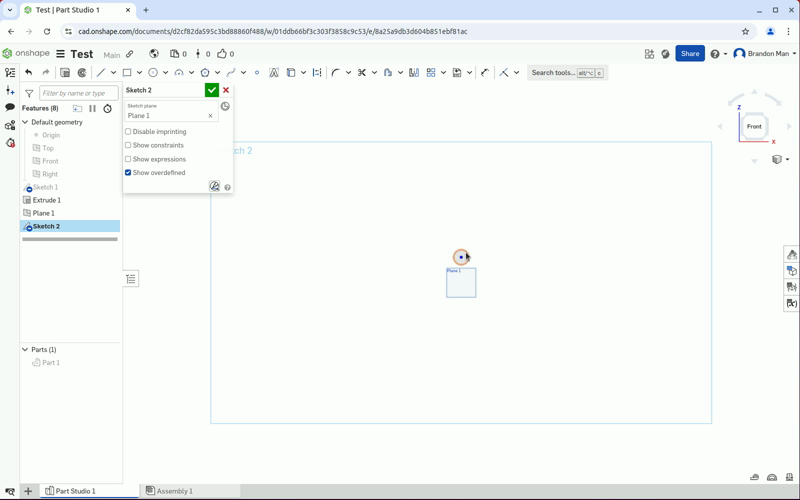
scroll(6)
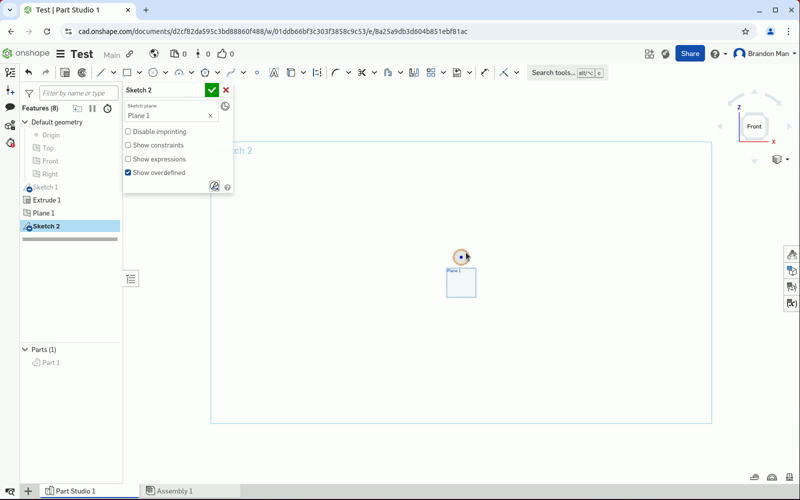
scroll(6)
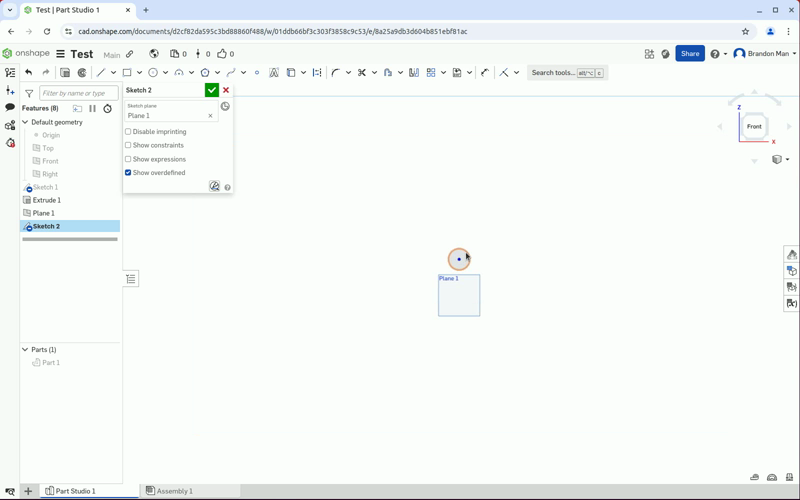
scroll(6)
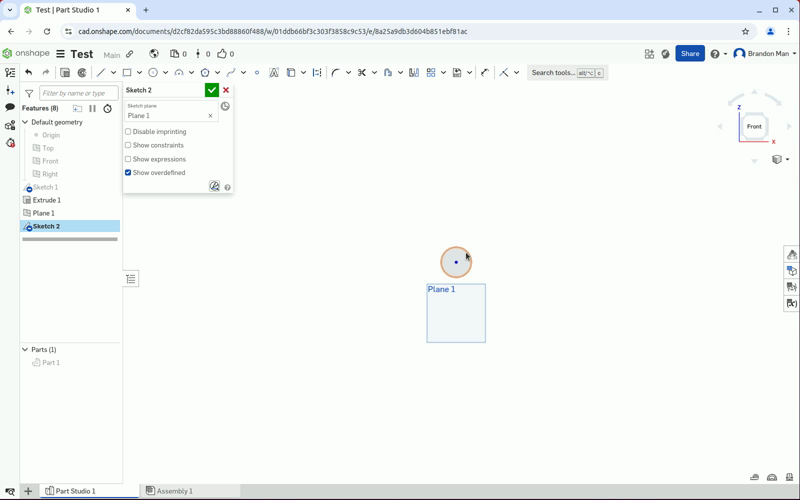
scroll(6)
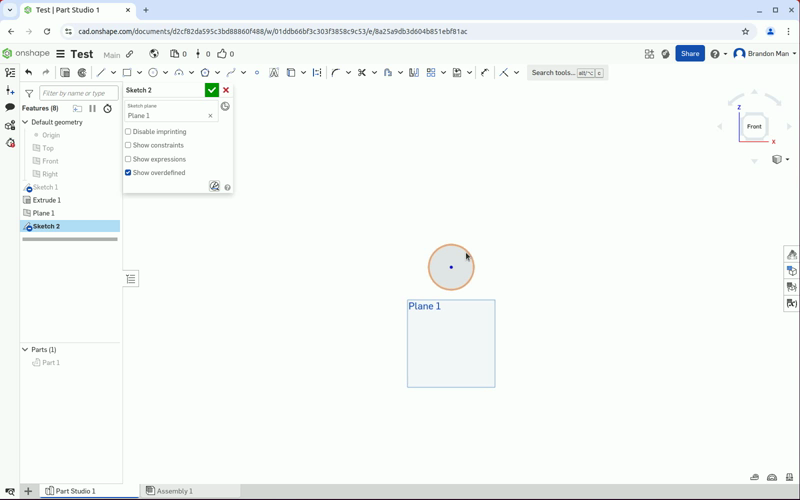
scroll(6)
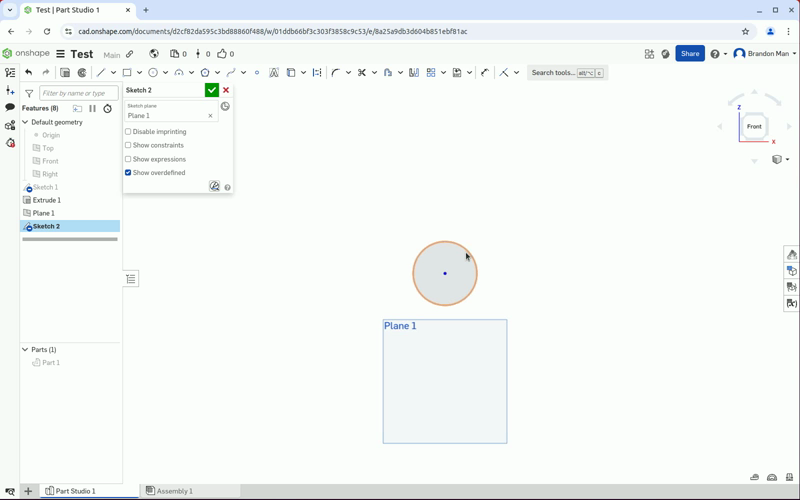
scroll(6)
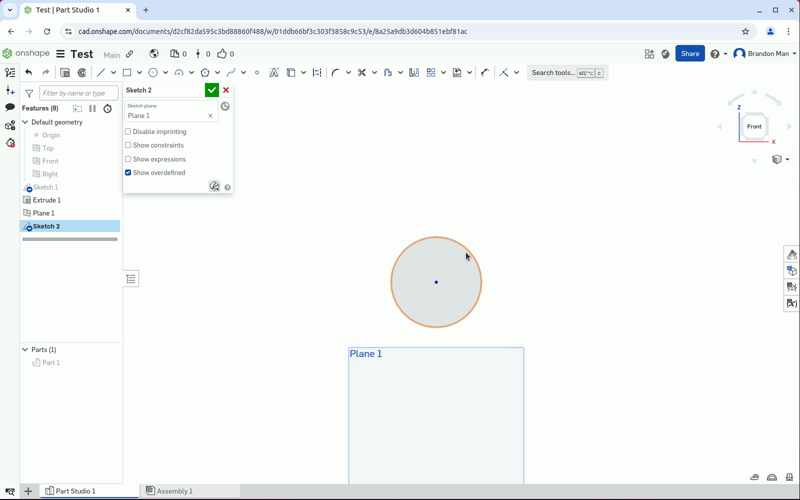
scroll(6)
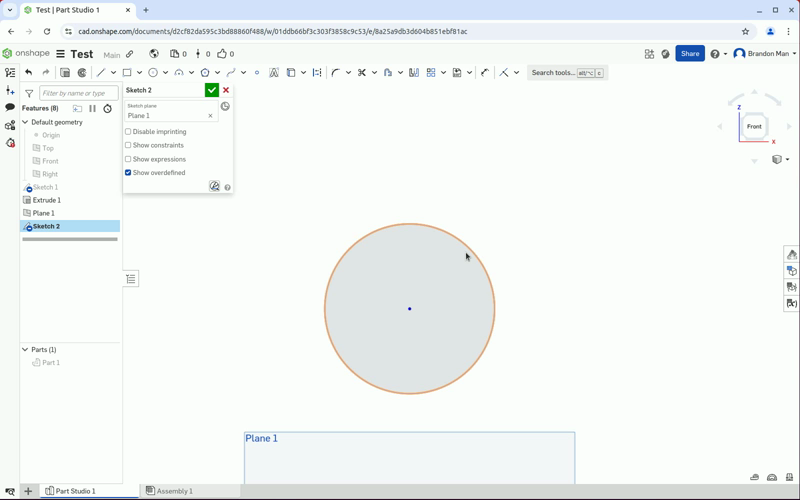
click(466, 252)
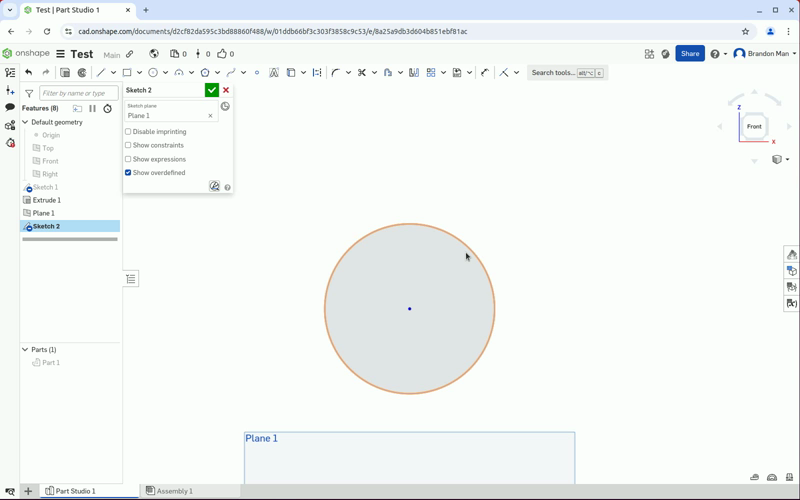
scroll(-6)
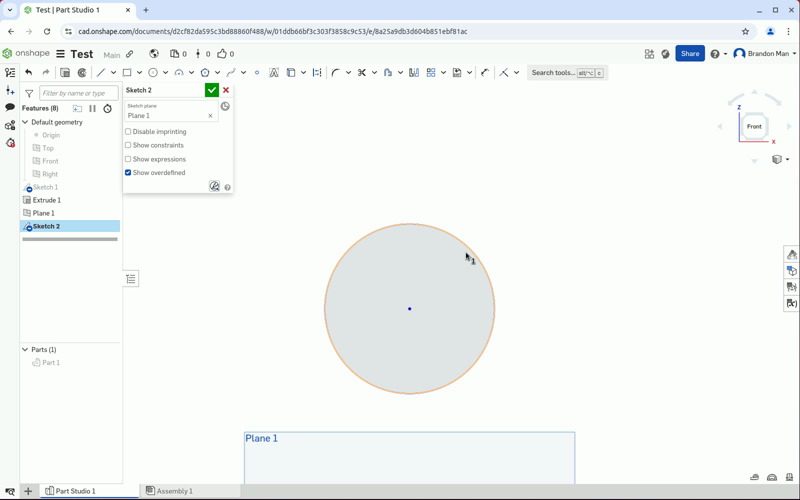
scroll(-6)
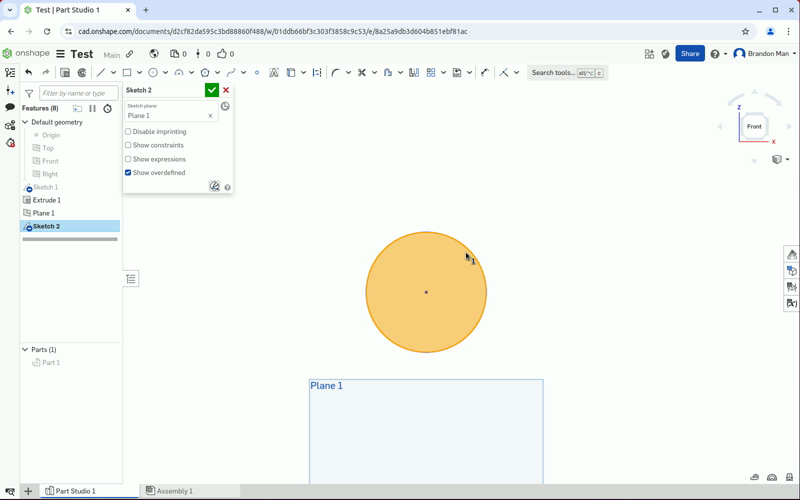
scroll(-6)
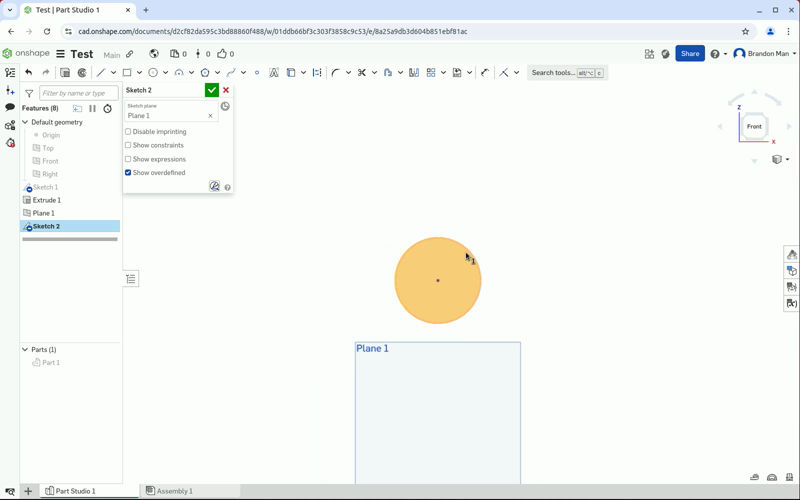
scroll(-6)
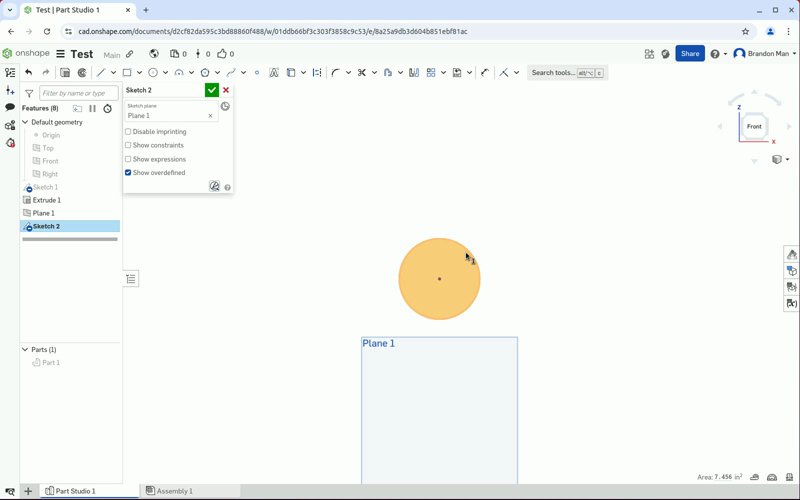
scroll(-6)
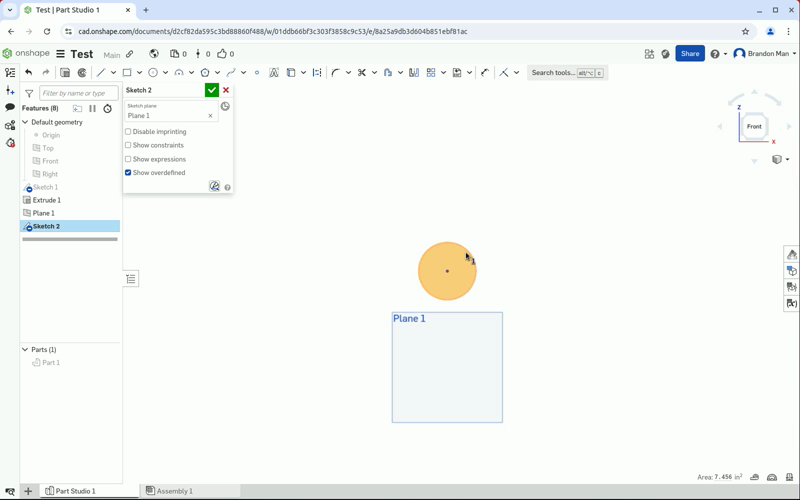
scroll(-6)
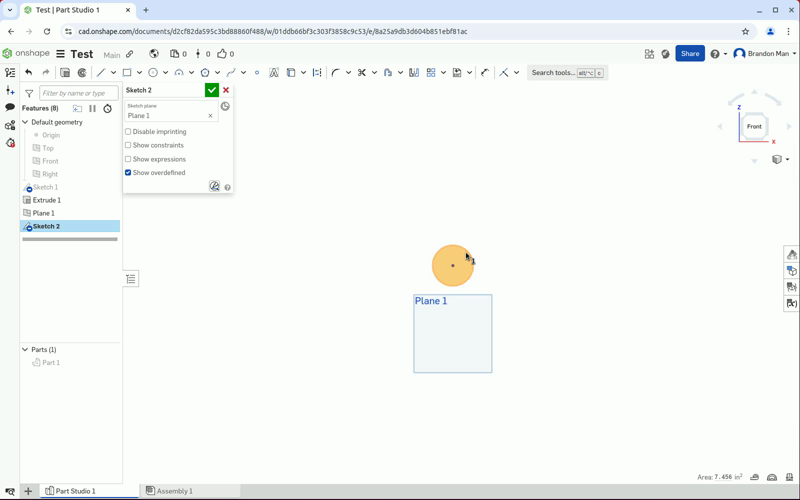
scroll(-6)
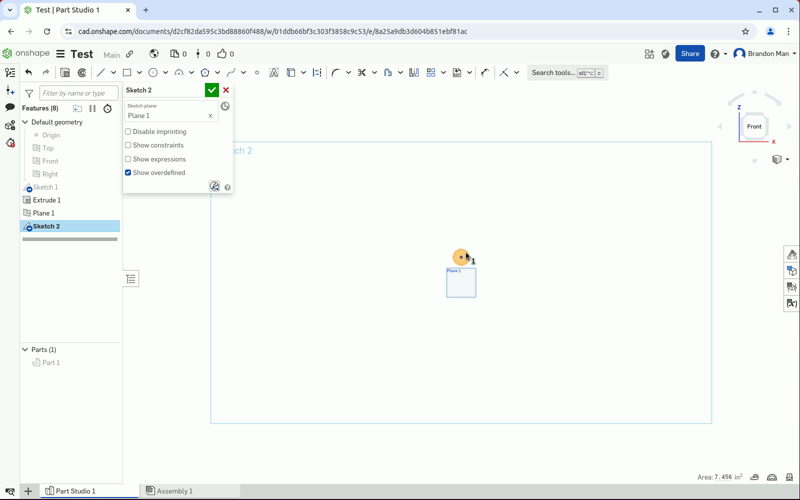
mouse_move(73, 352)
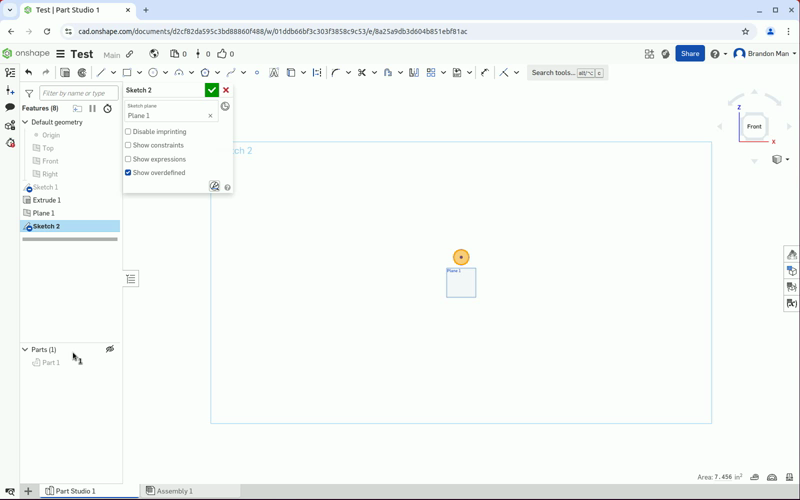
key(shift+y)
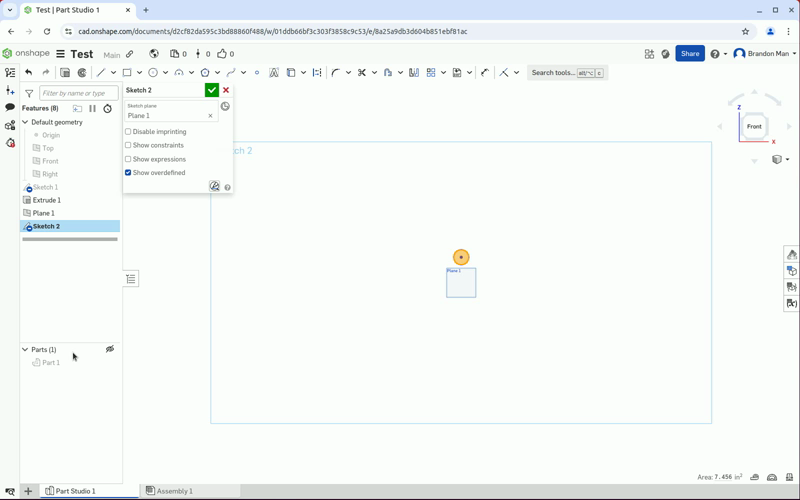
key(shift+e)
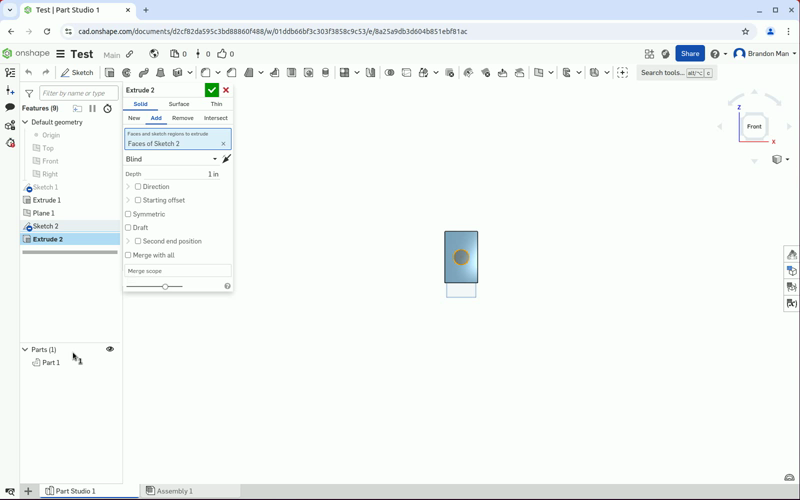
mouse_move(143, 106)
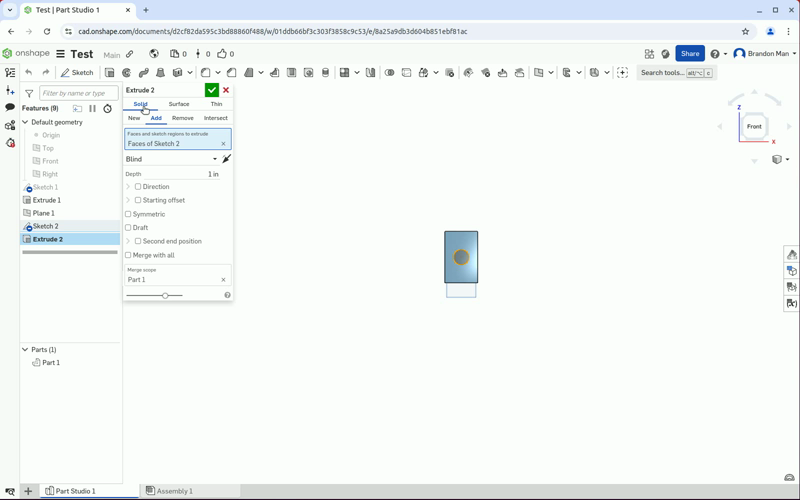
click(143, 106)
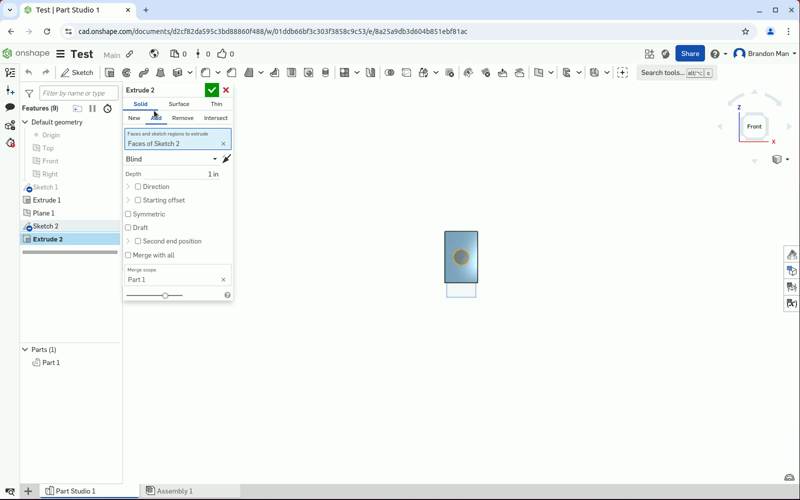
mouse_move(186, 120)
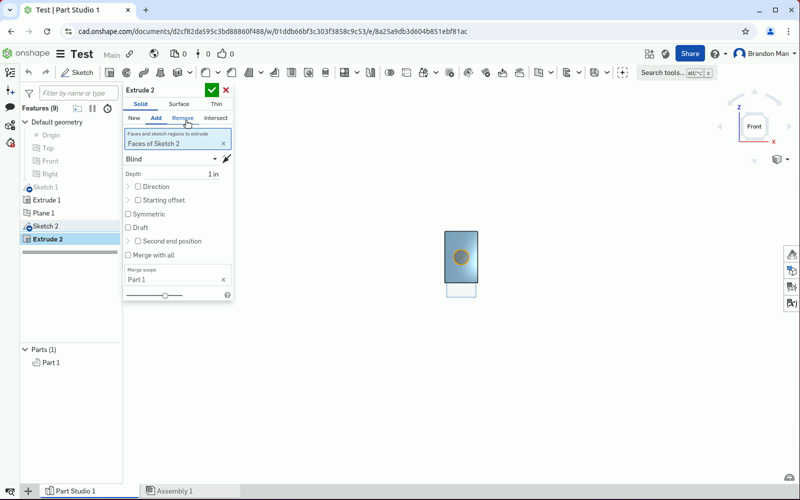
click(186, 120)
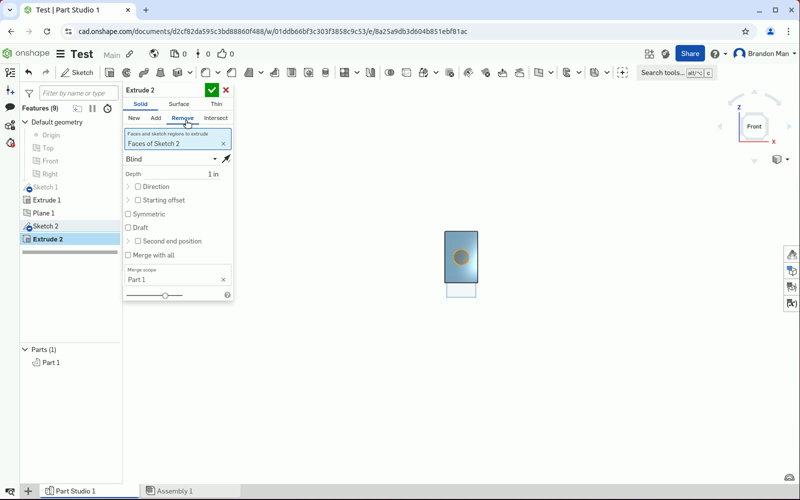
key(tab, 4)
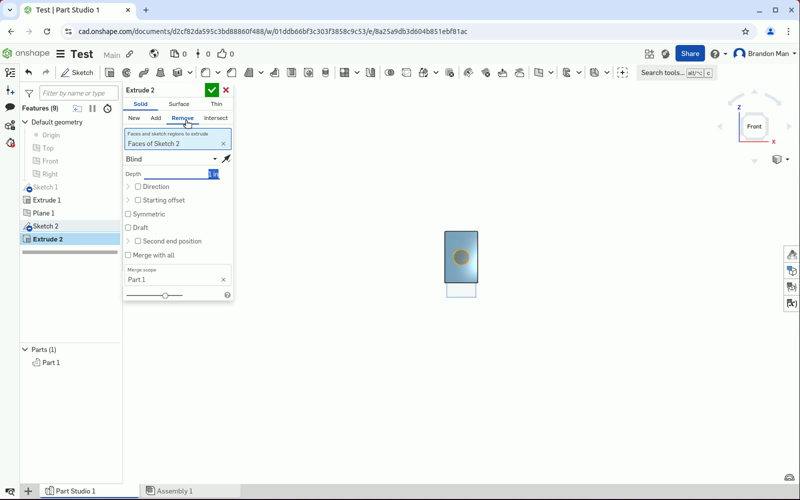
text(7.703)
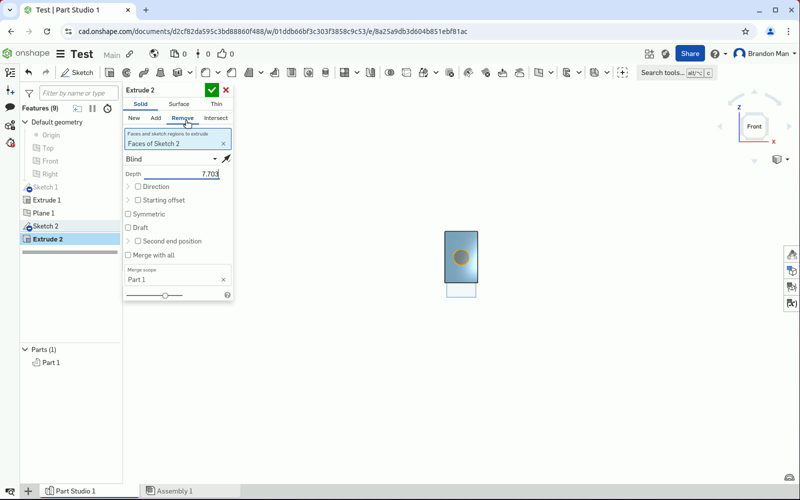
key(tab, 6)
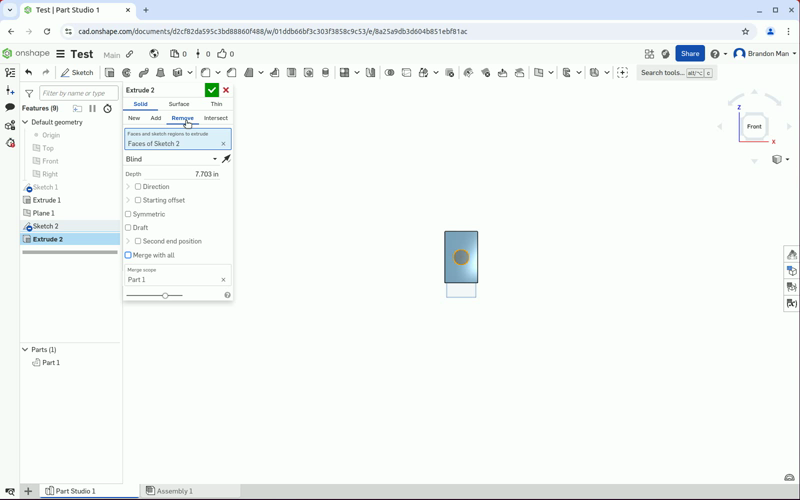
key(space)
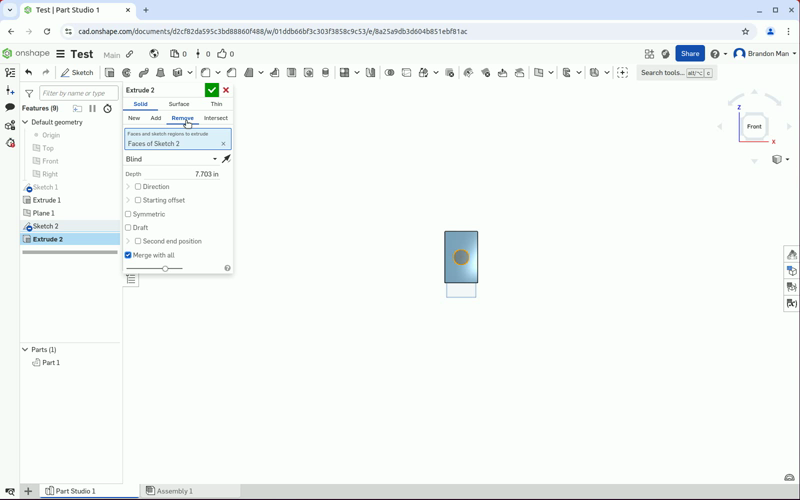
key(enter)
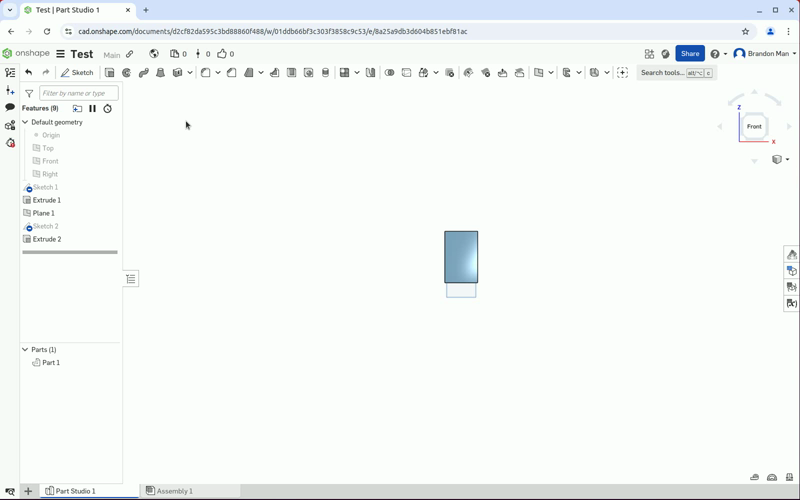
key(shift+h)
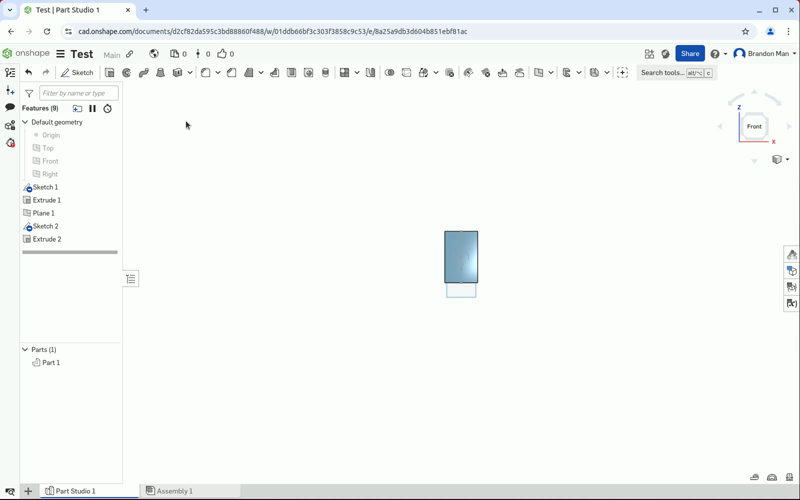
key(shift+h)
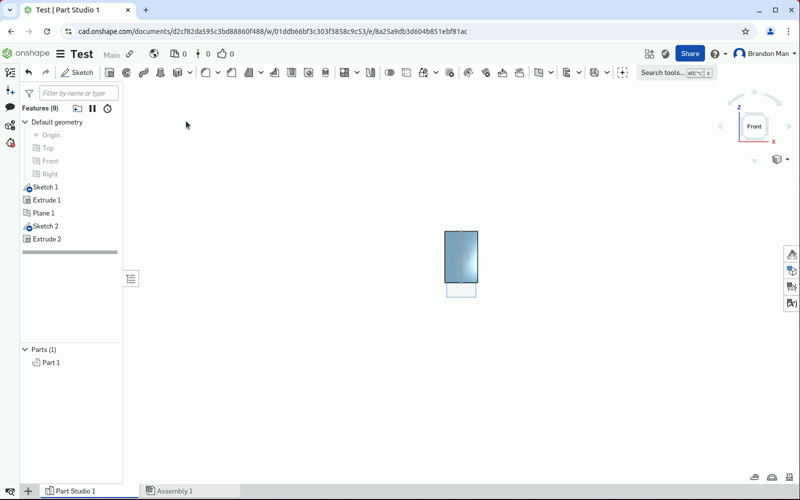
key(shift+7)
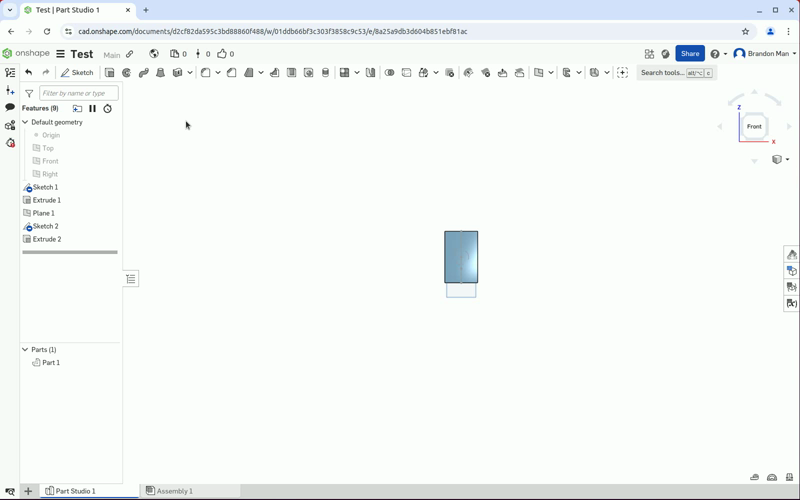
key(left, 2)
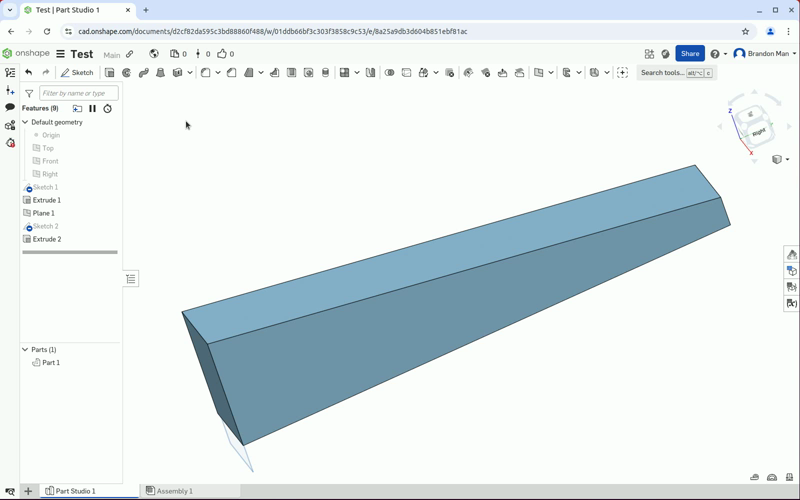
key(down, 2)
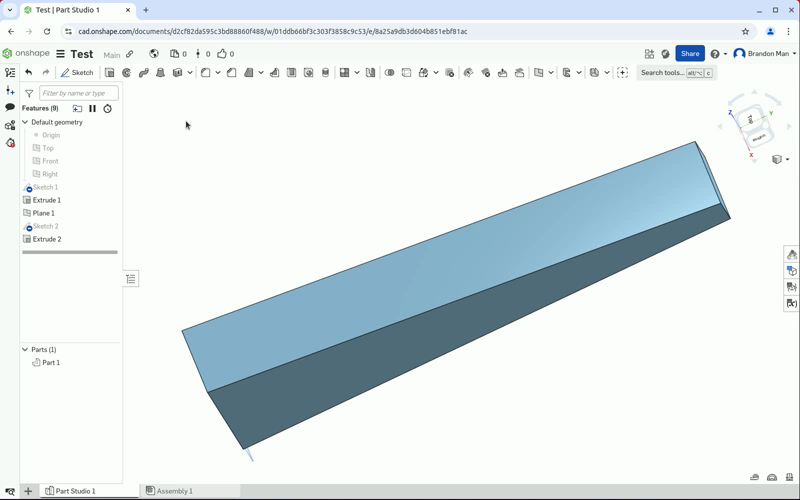
key(up, 2)
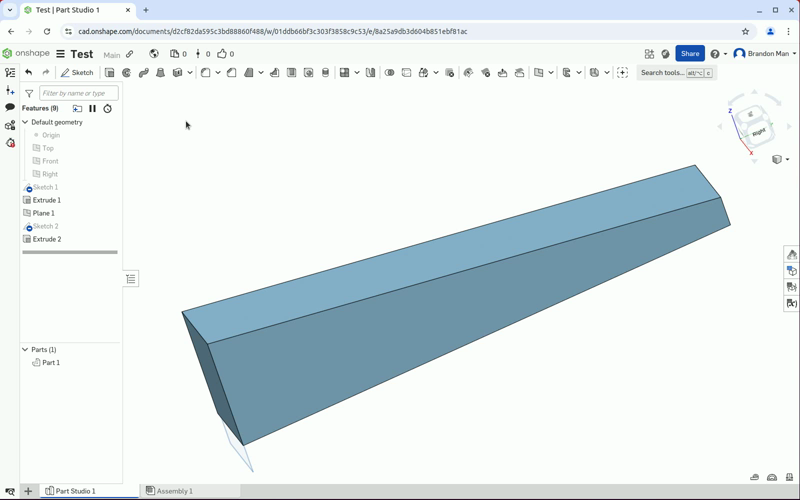
key(right, 2)
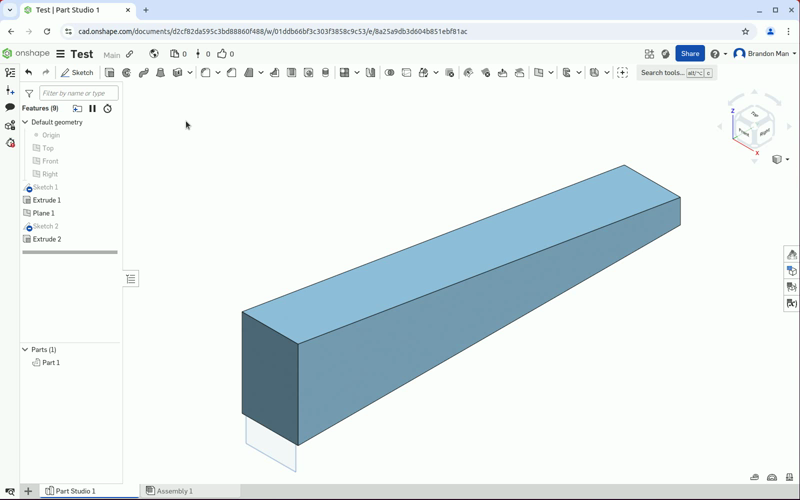
mouse_move(73, 189)
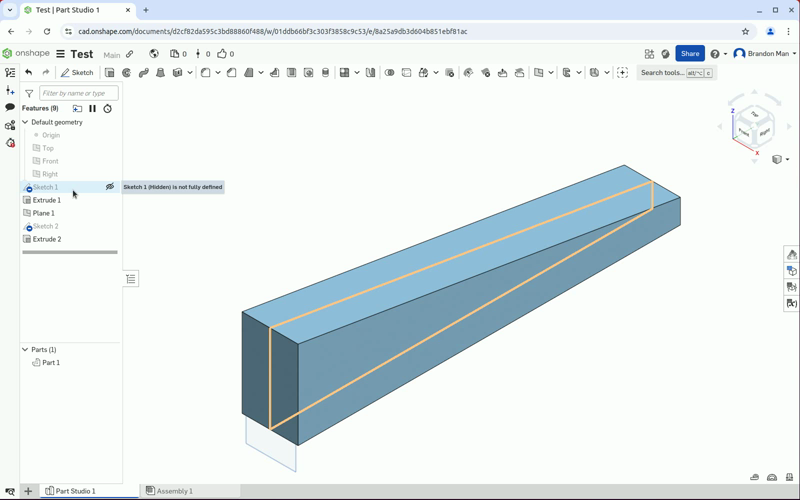
click(73, 189)